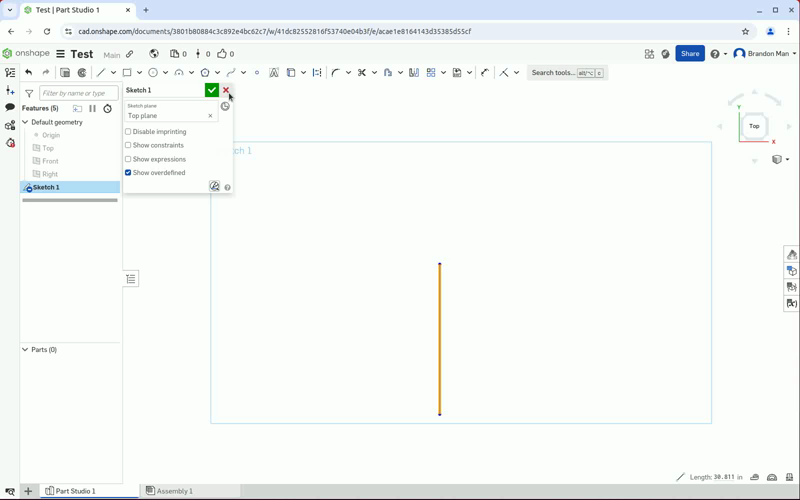
key(shift+h)
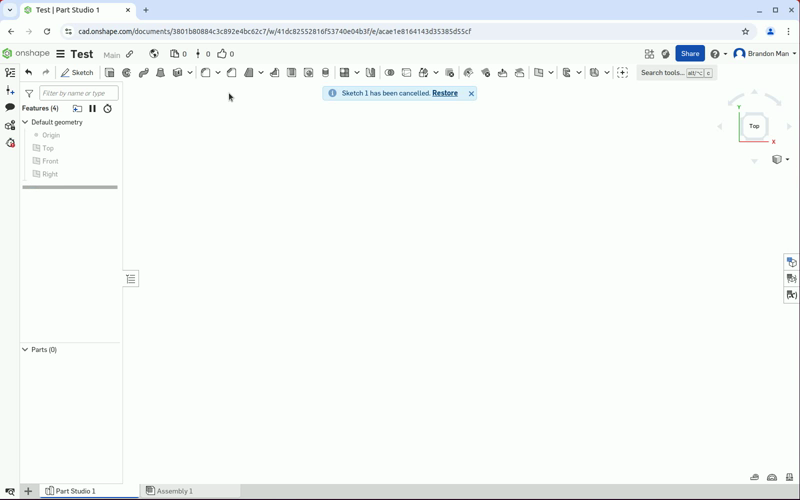
mouse_move(73, 352)
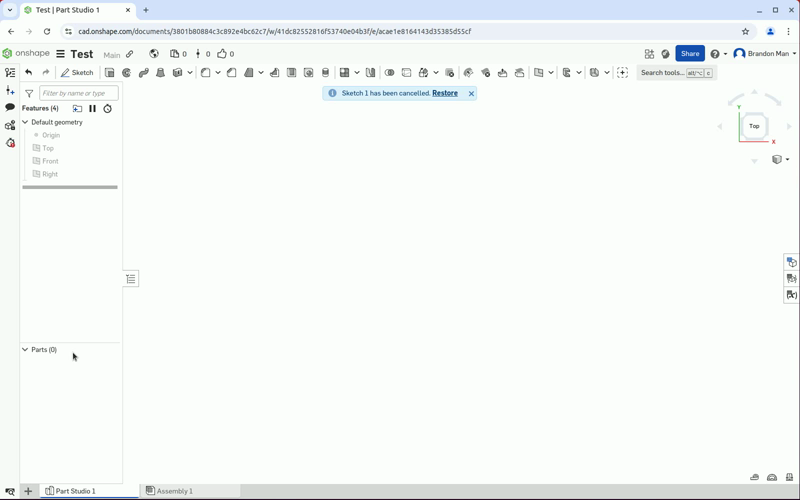
key(y)
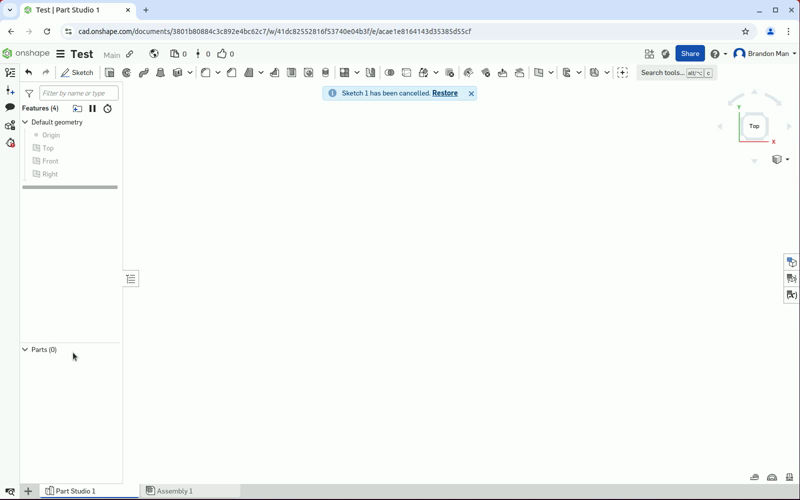
key(shift+p)
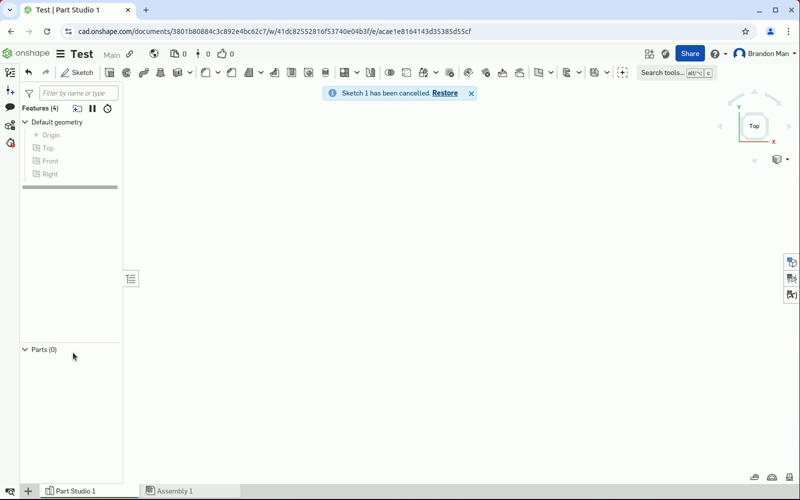
key(space)
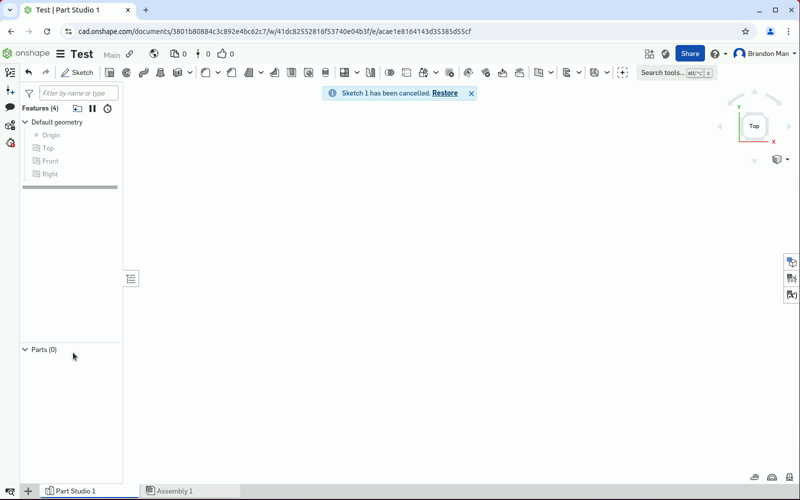
key_down(shift)
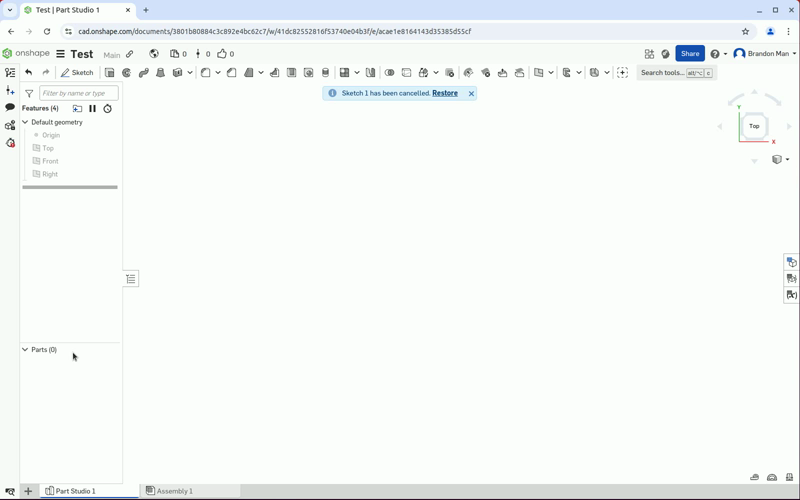
key(up)
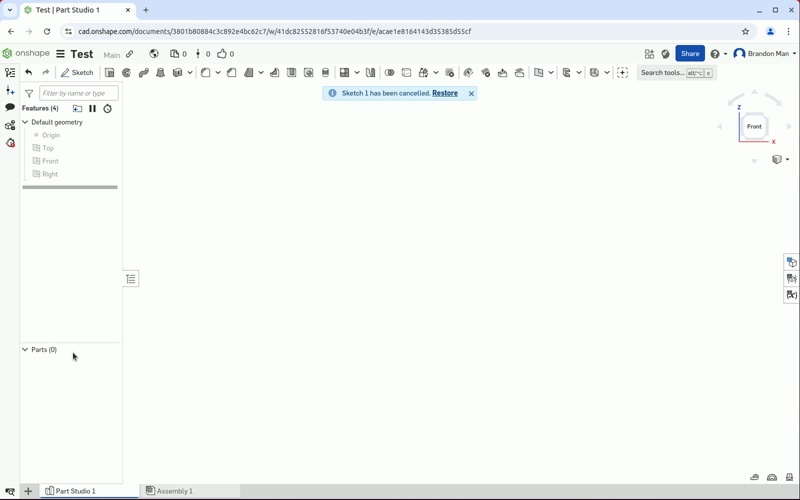
key_up(shift)
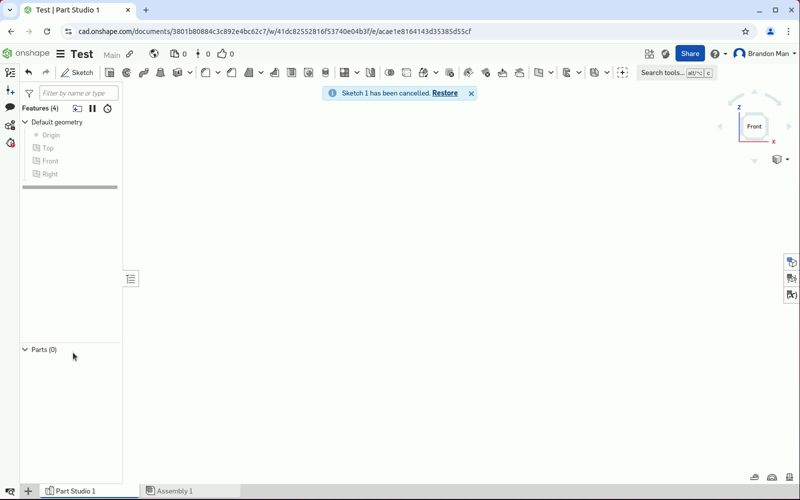
mouse_move(73, 352)
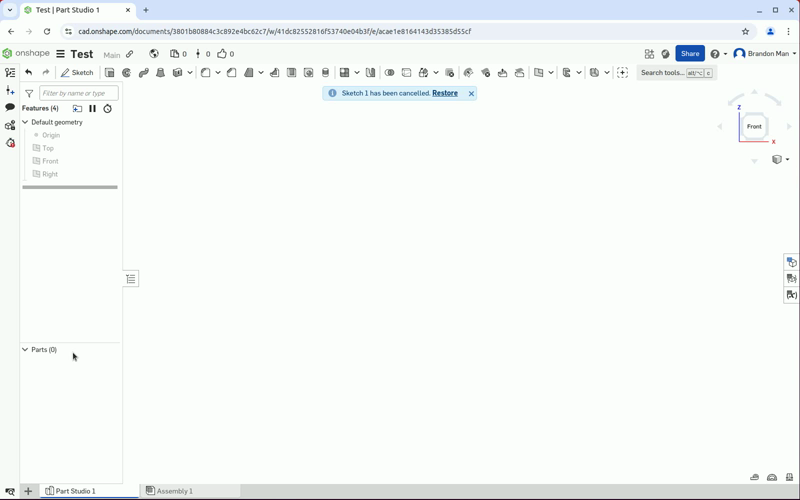
key(shift+y)
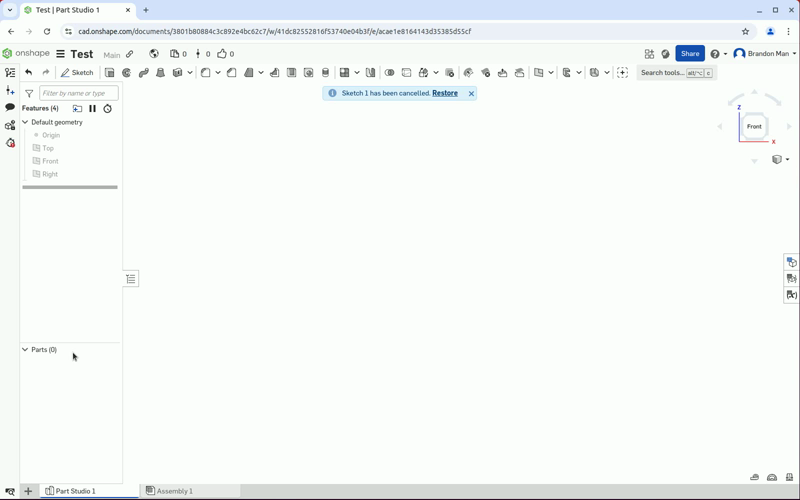
key(shift+s)
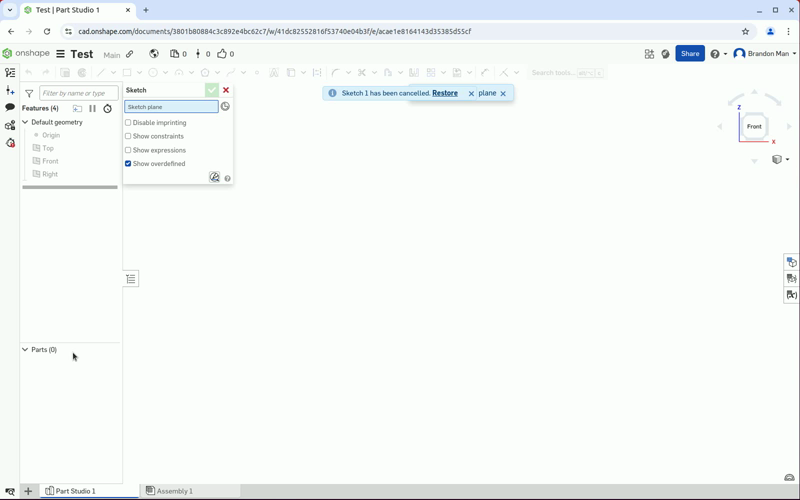
mouse_move(73, 163)
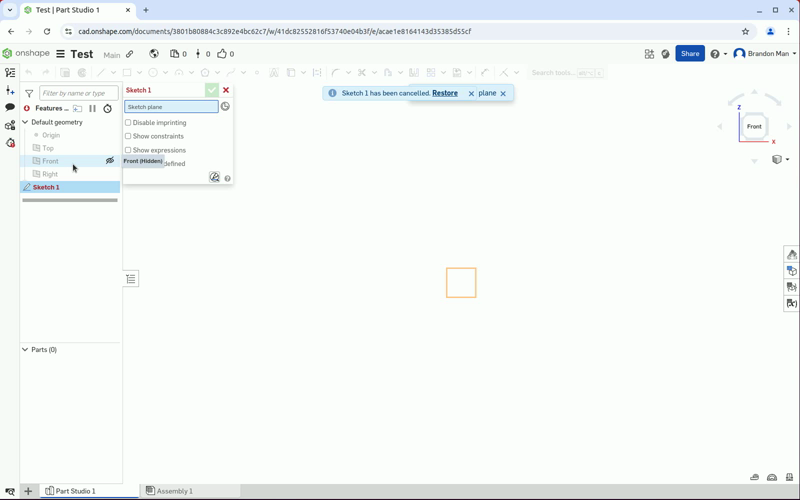
click(73, 163)
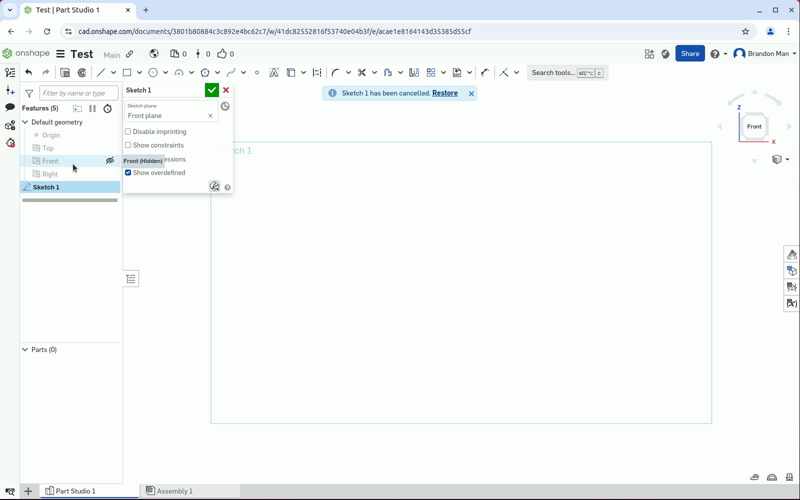
mouse_move(73, 352)
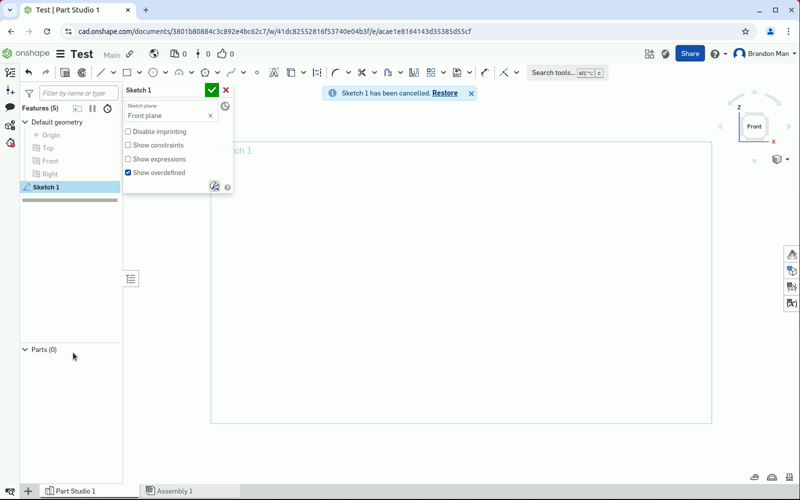
key(y)
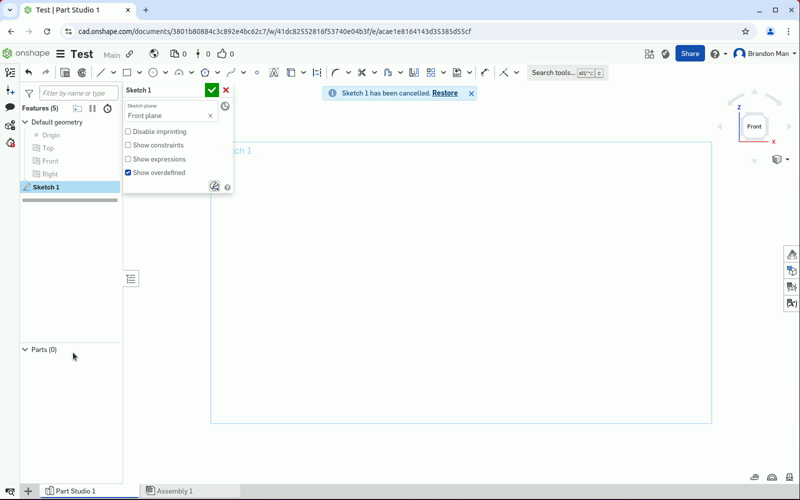
key(l)
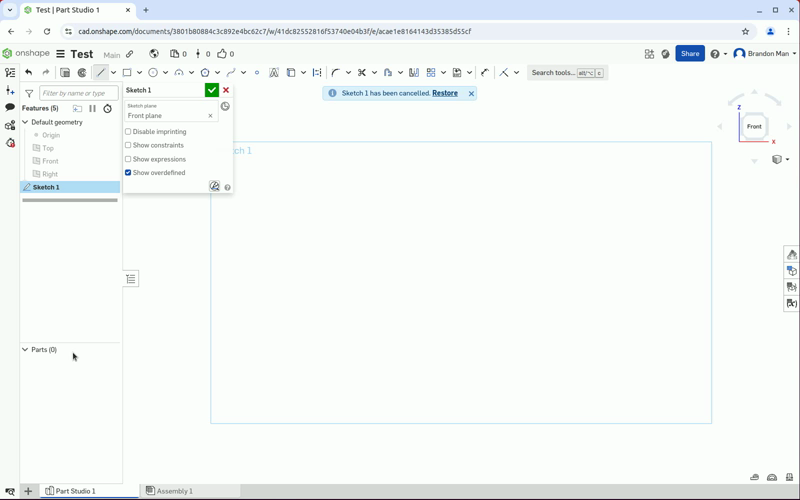
key_down(shift)
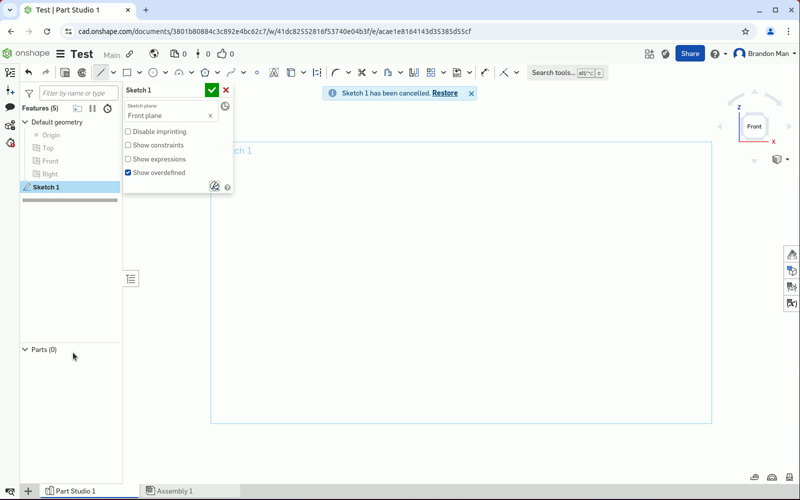
mouse_move(416, 327)
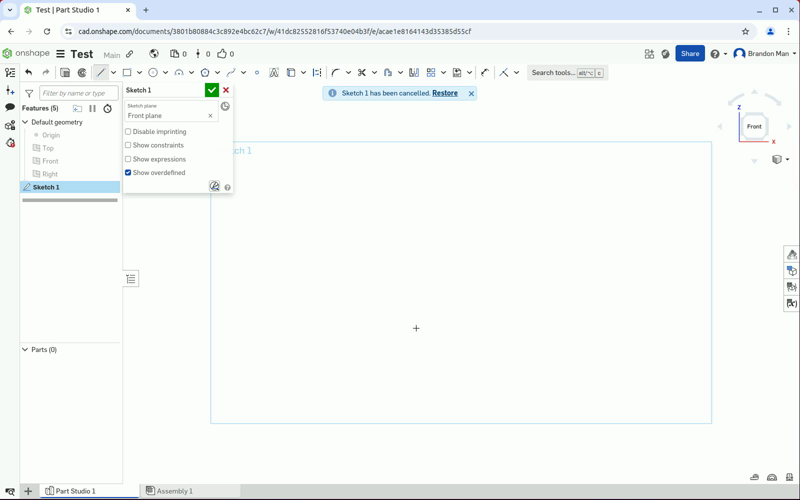
click(416, 327)
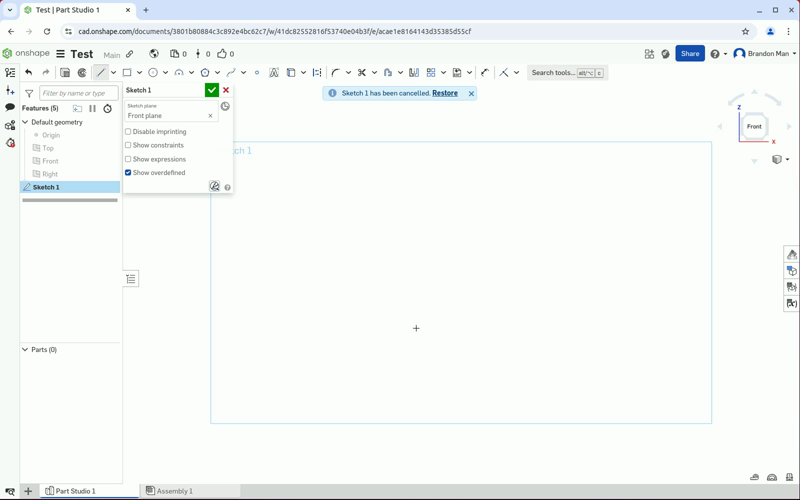
key_up(shift)
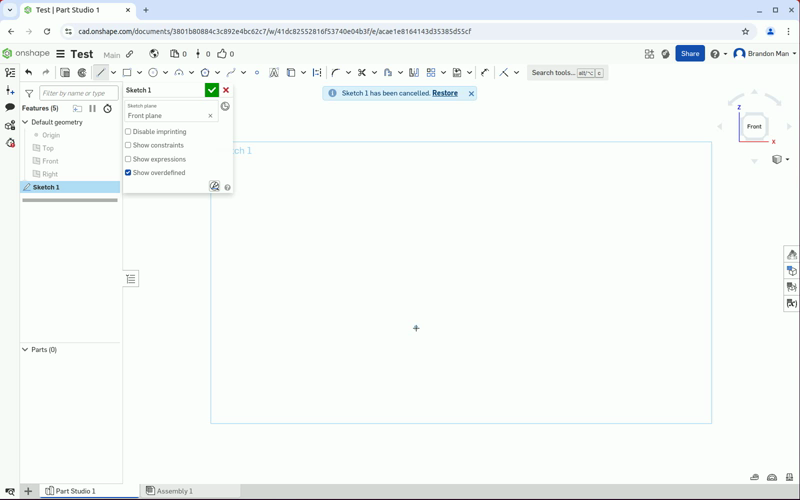
key_down(shift)
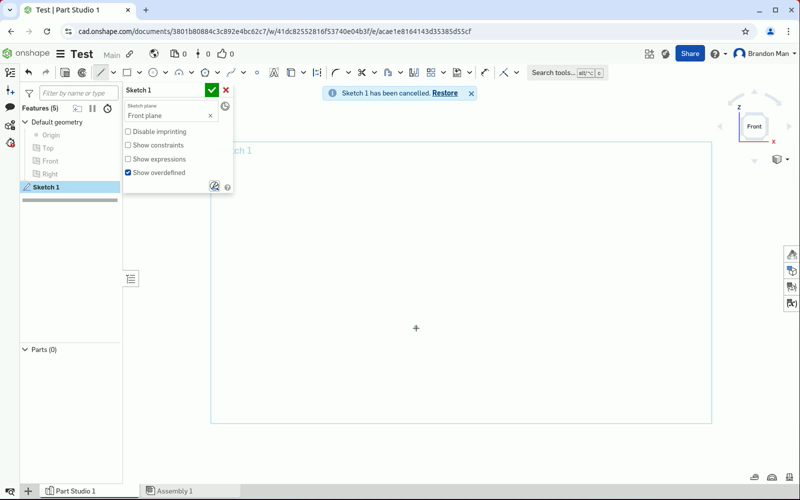
mouse_move(506, 327)
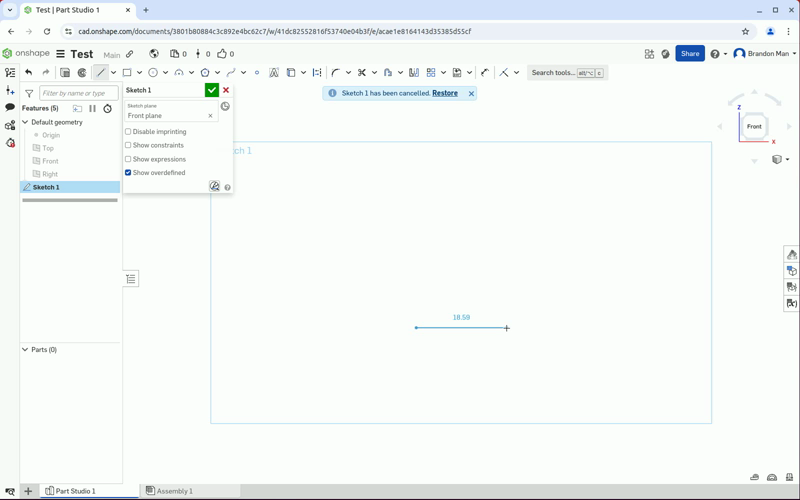
click(506, 327)
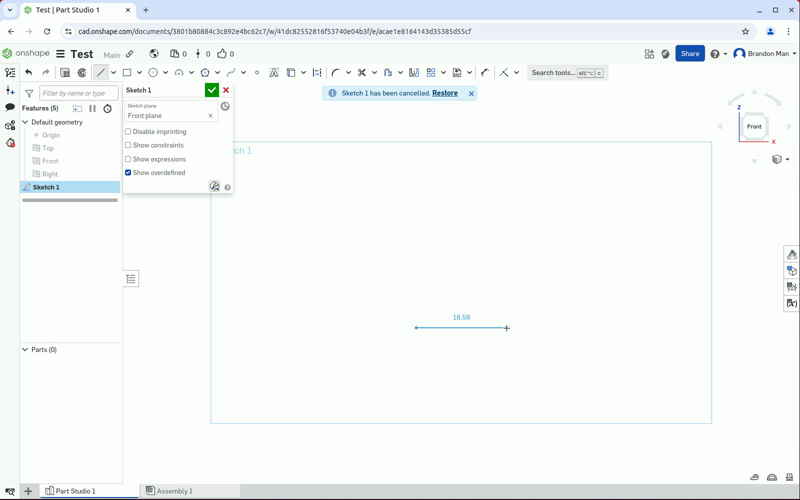
key_up(shift)
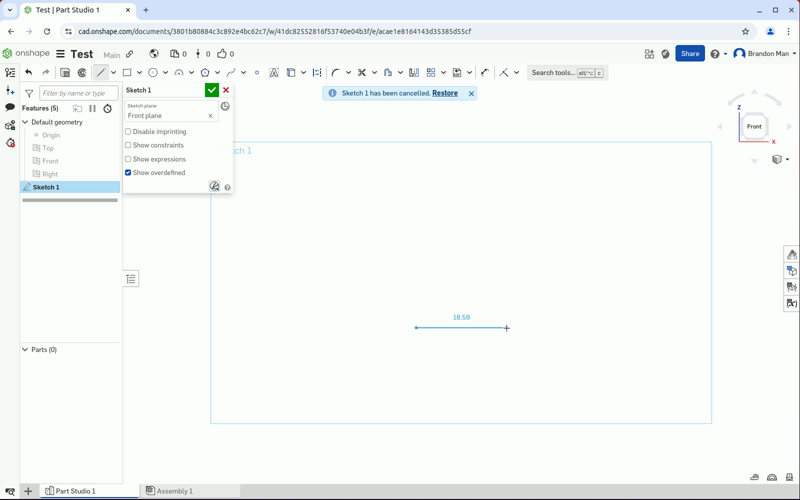
key_down(shift)
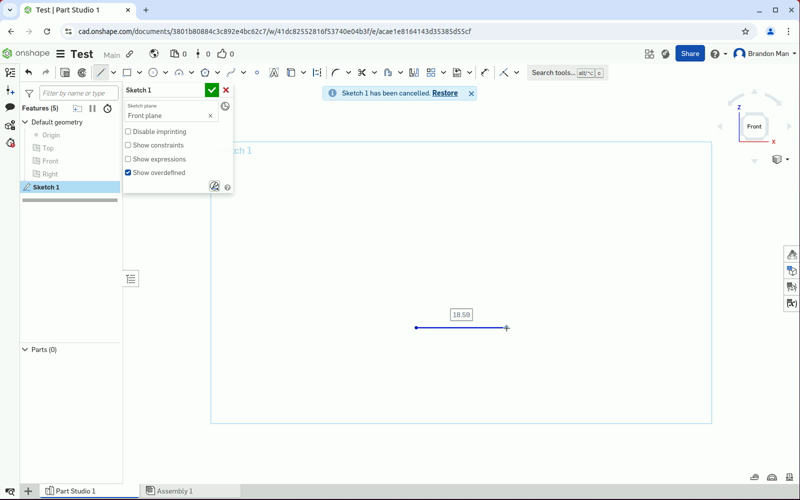
mouse_move(506, 237)
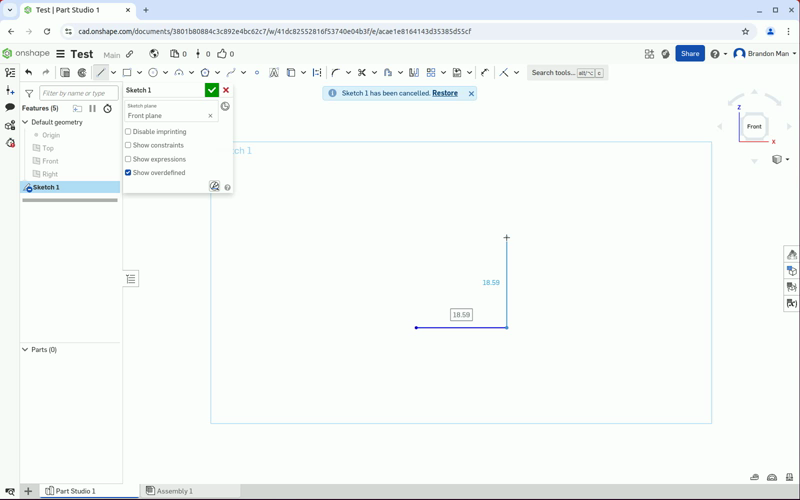
click(506, 237)
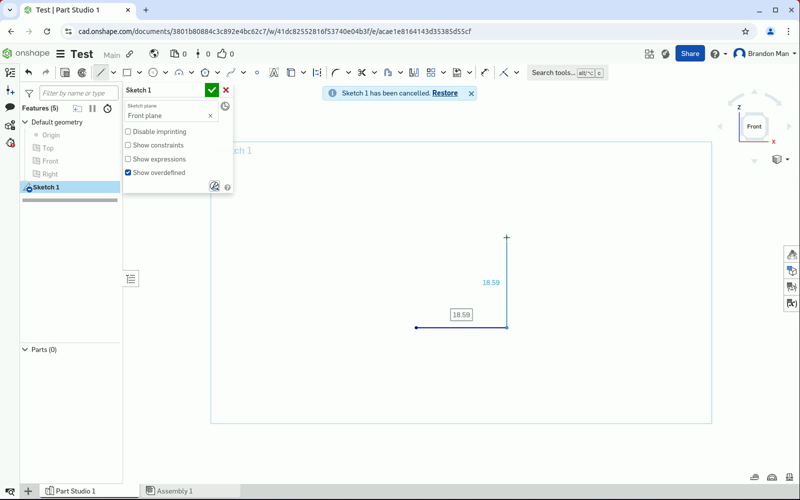
key_up(shift)
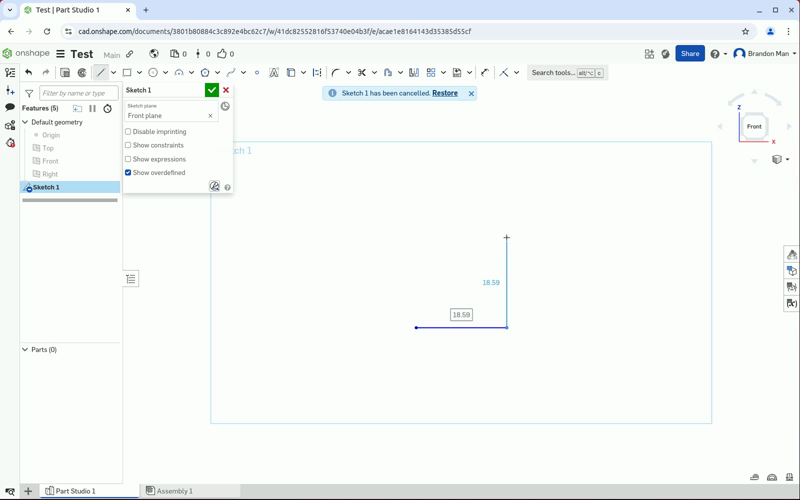
key_down(shift)
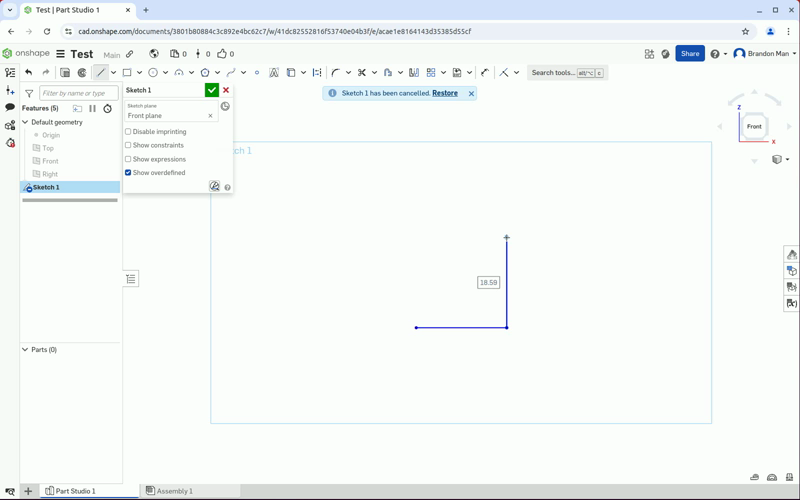
mouse_move(416, 237)
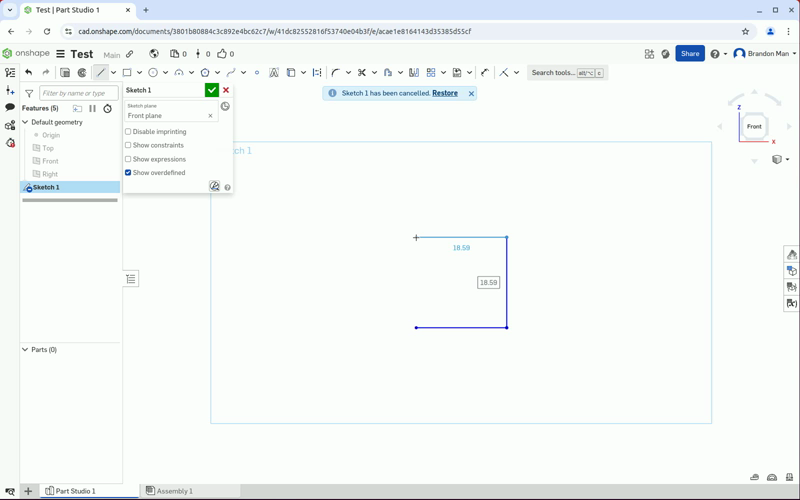
click(416, 237)
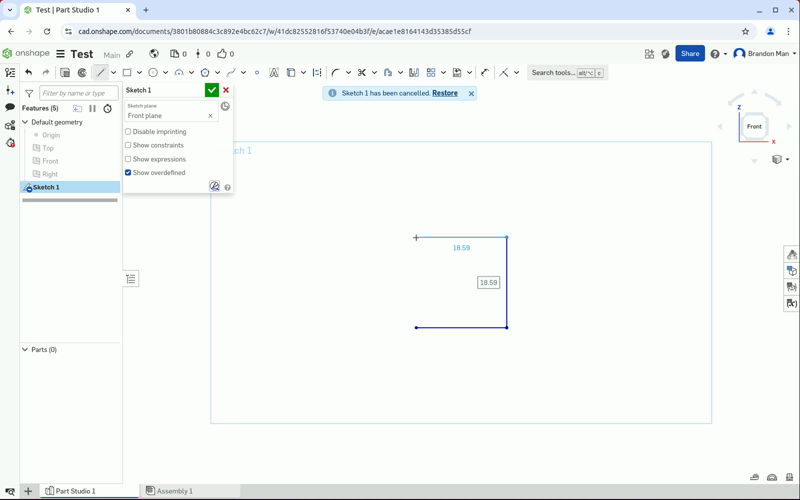
key_up(shift)
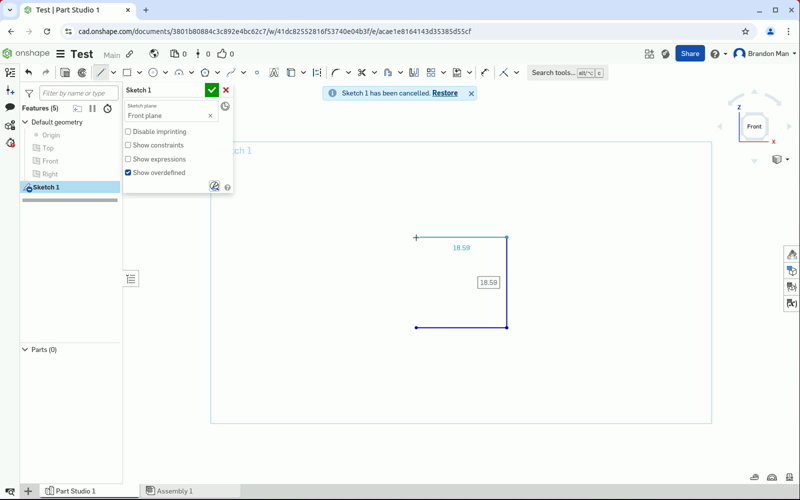
key_down(shift)
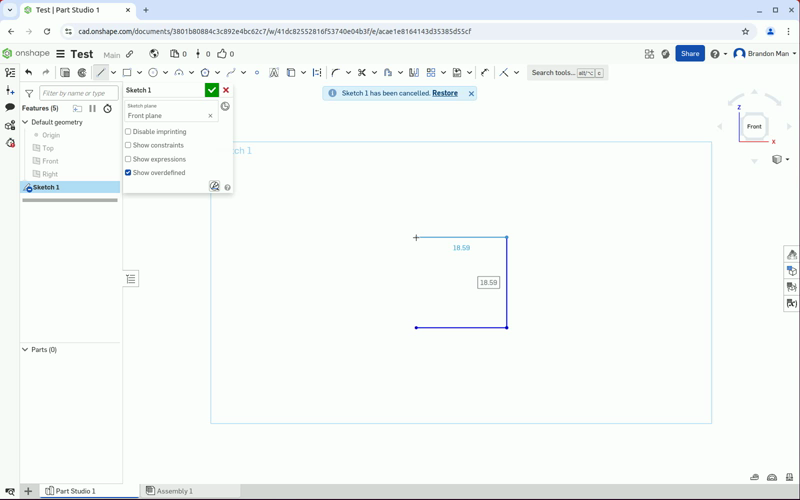
mouse_move(416, 327)
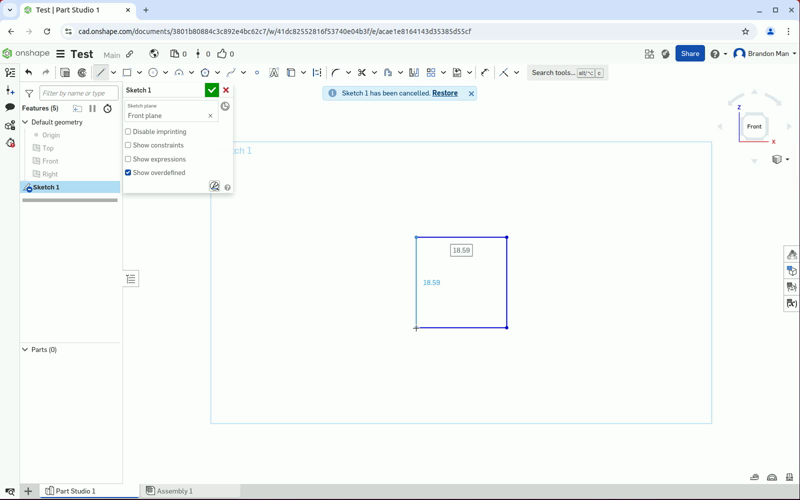
key_up(shift)
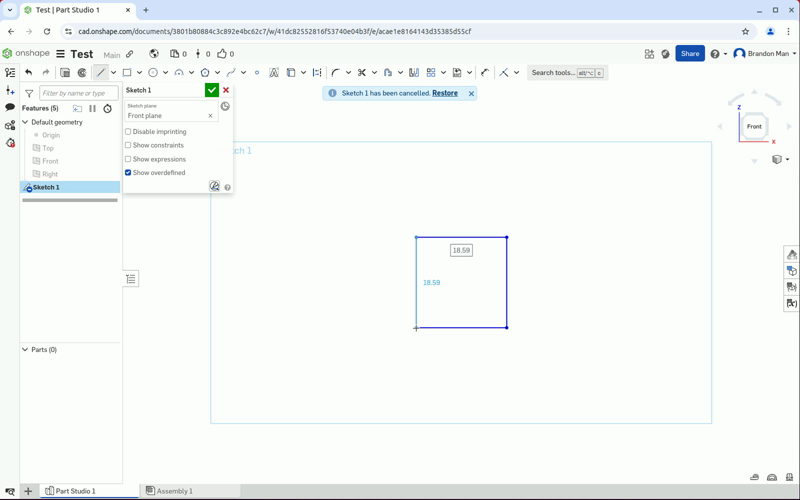
click(416, 327)
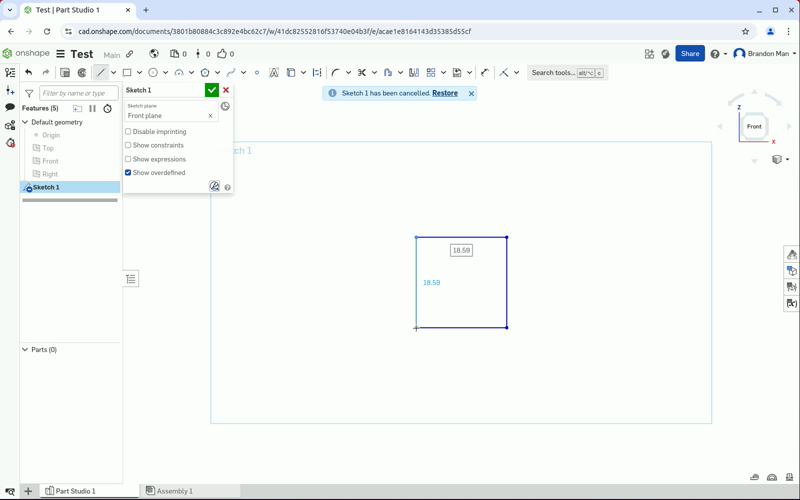
key(esc)
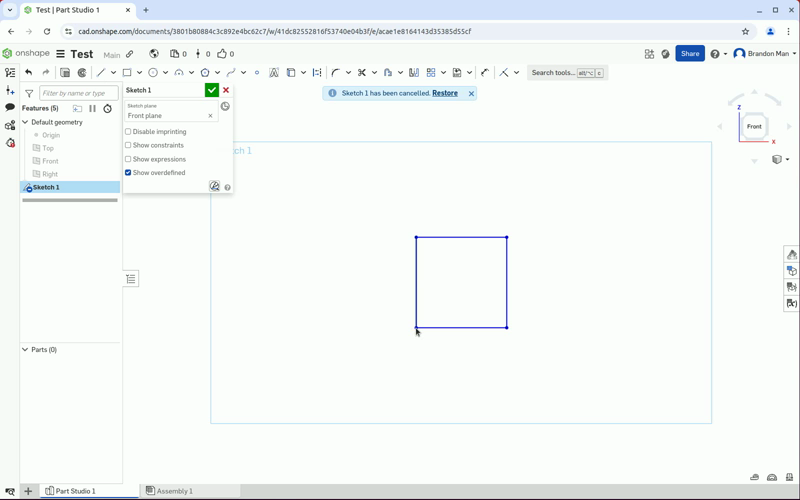
mouse_move(448, 298)
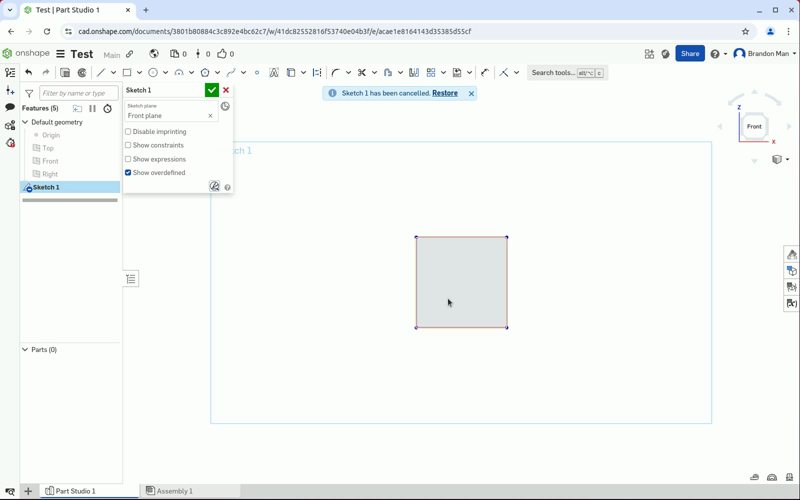
click(448, 298)
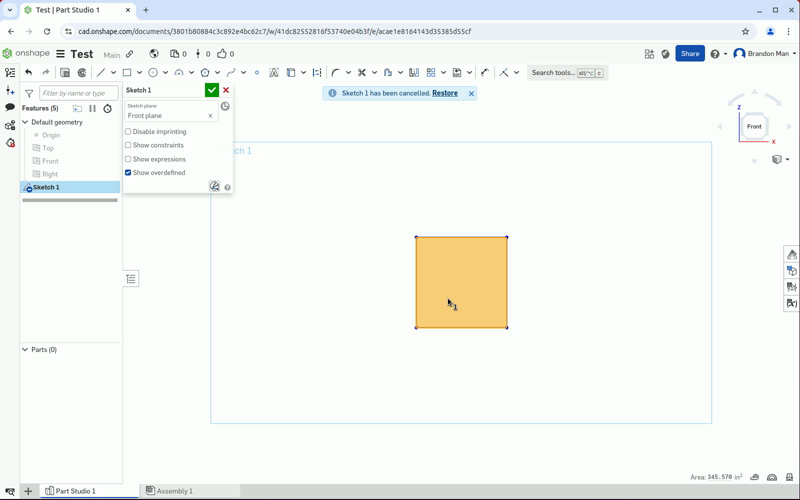
mouse_move(73, 352)
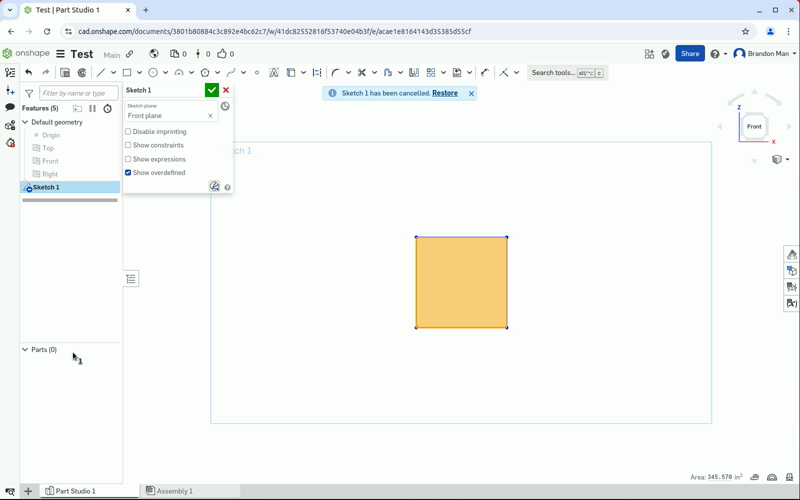
key(shift+y)
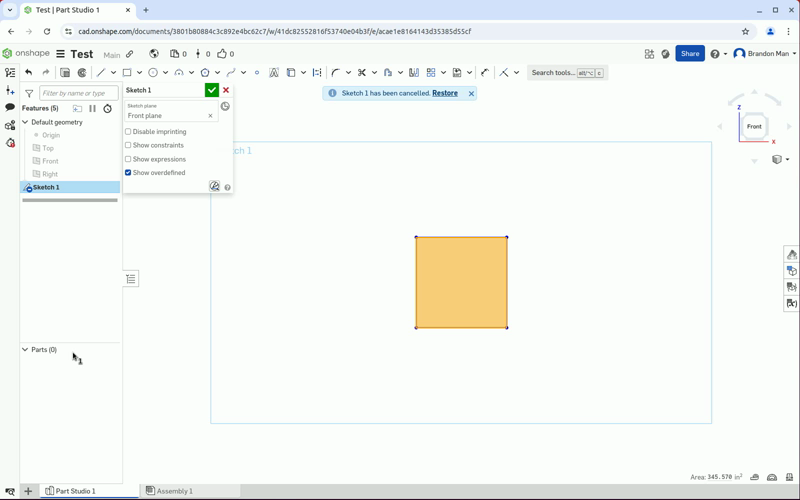
key(shift+e)
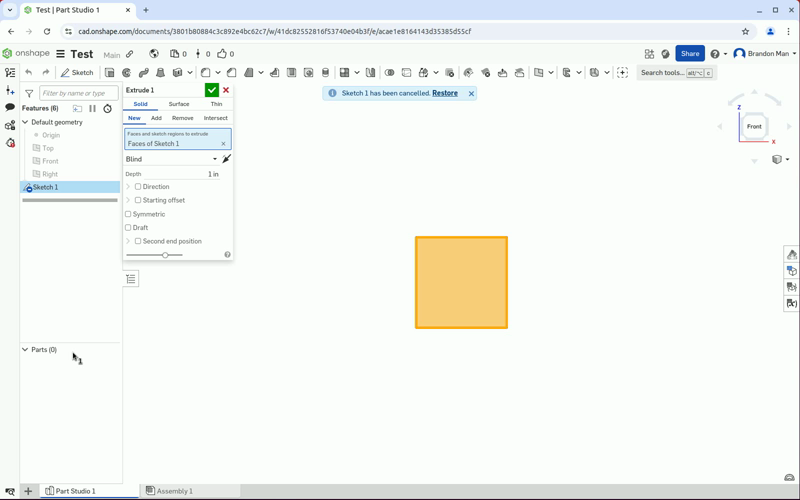
mouse_move(143, 106)
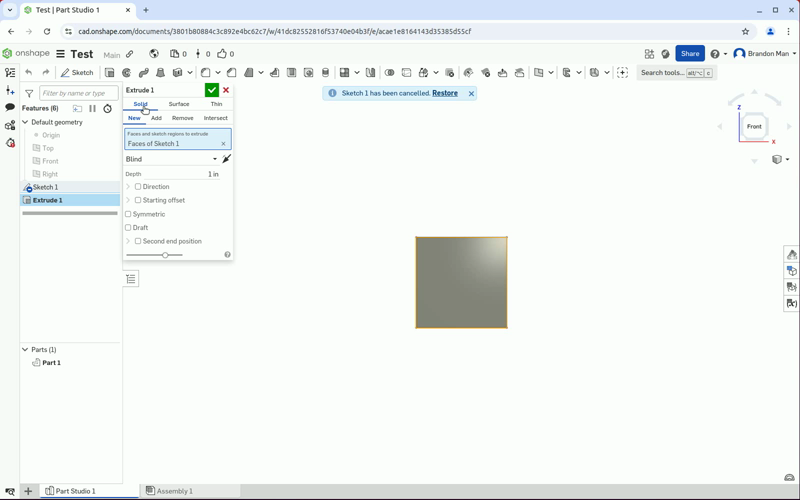
click(143, 106)
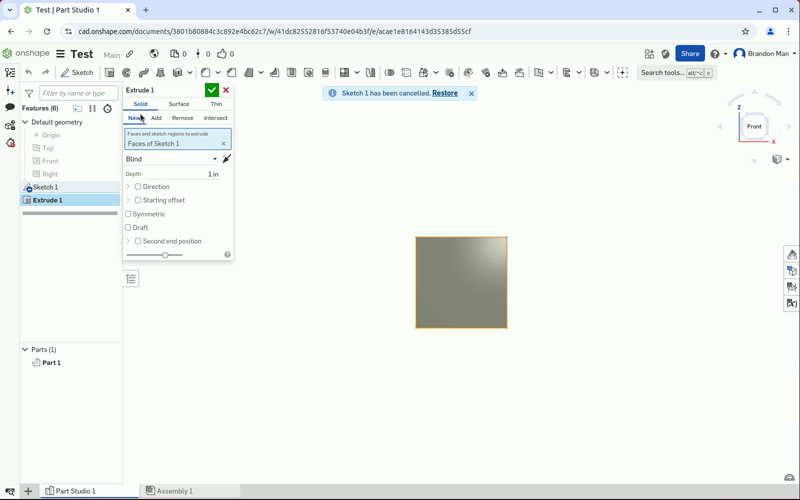
mouse_move(137, 120)
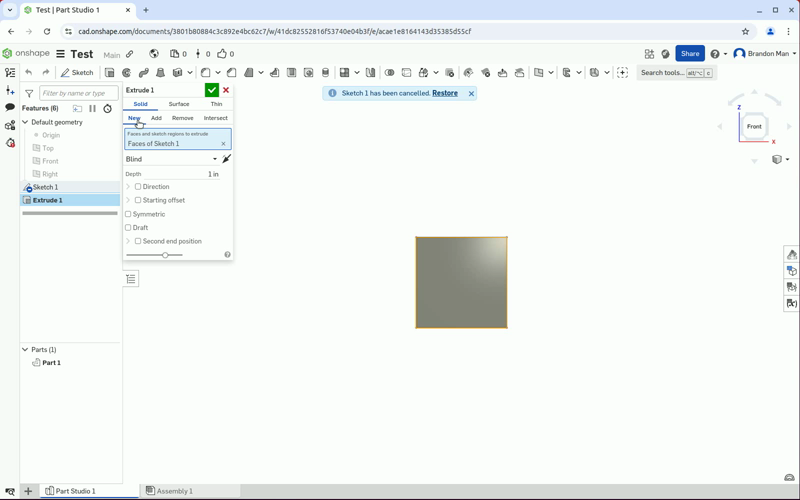
click(137, 120)
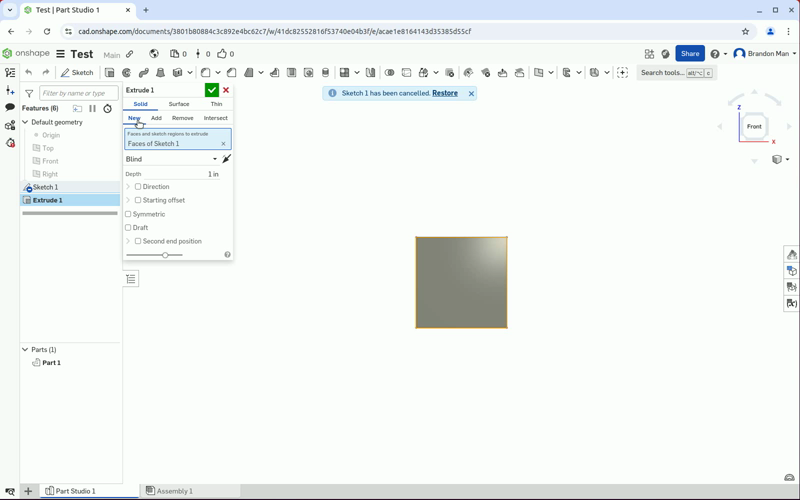
key(tab, 4)
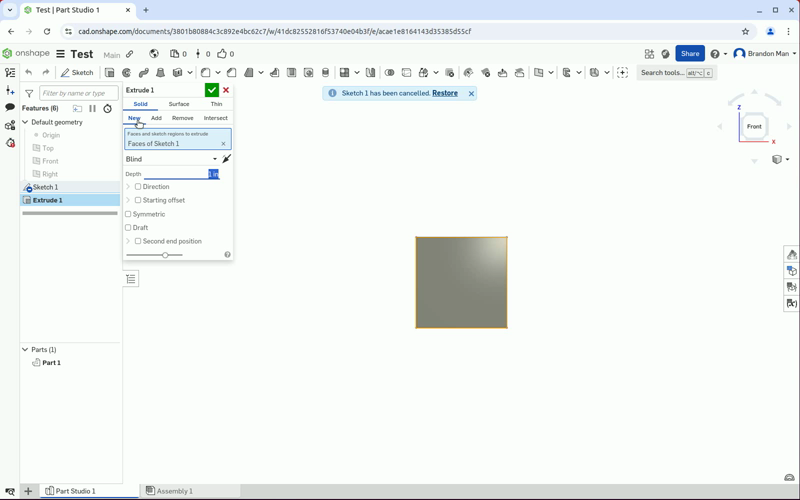
text(23.108)
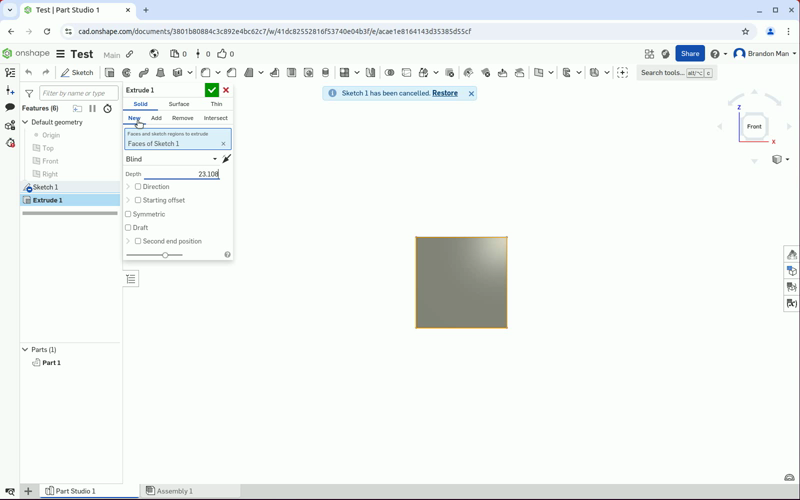
key(enter)
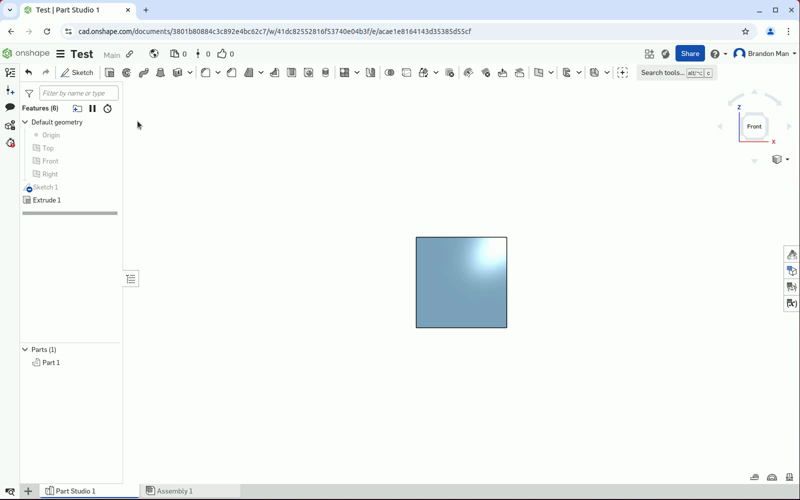
key(shift+h)
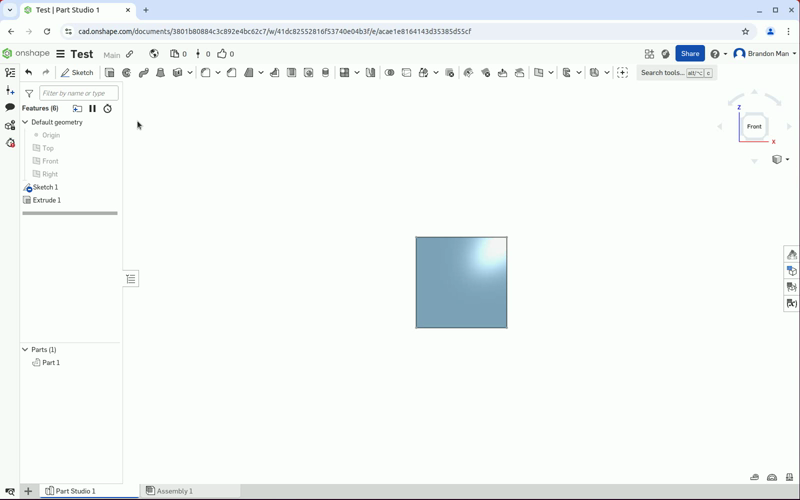
key(shift+h)
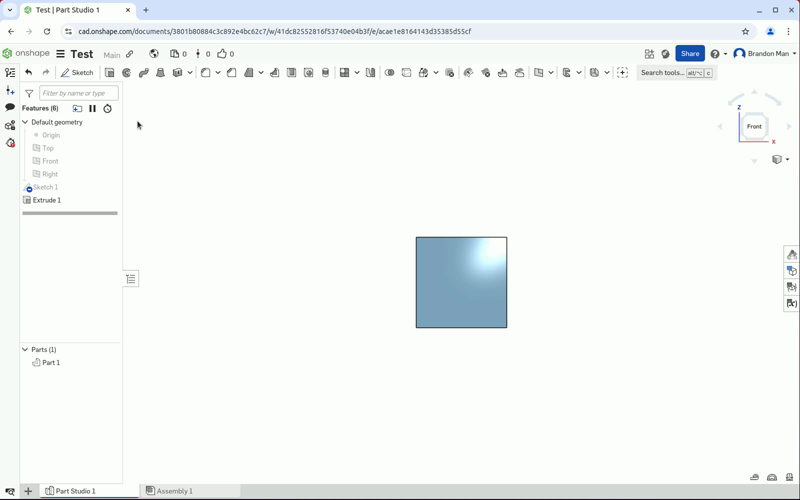
mouse_move(73, 189)
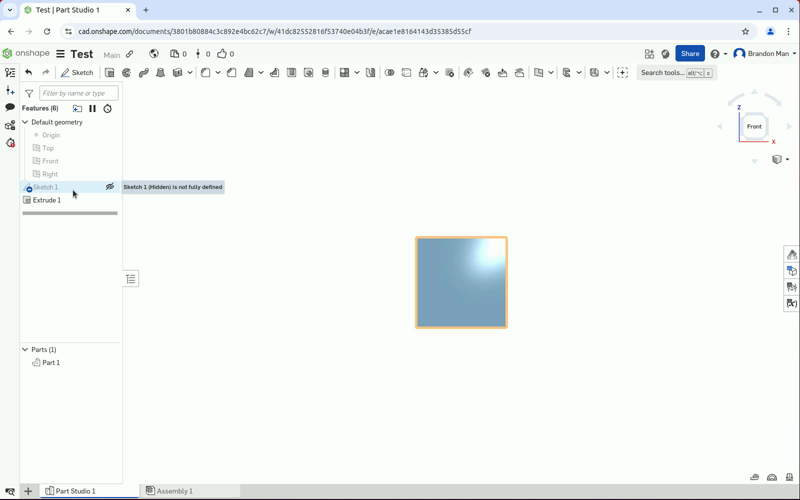
click(73, 189)
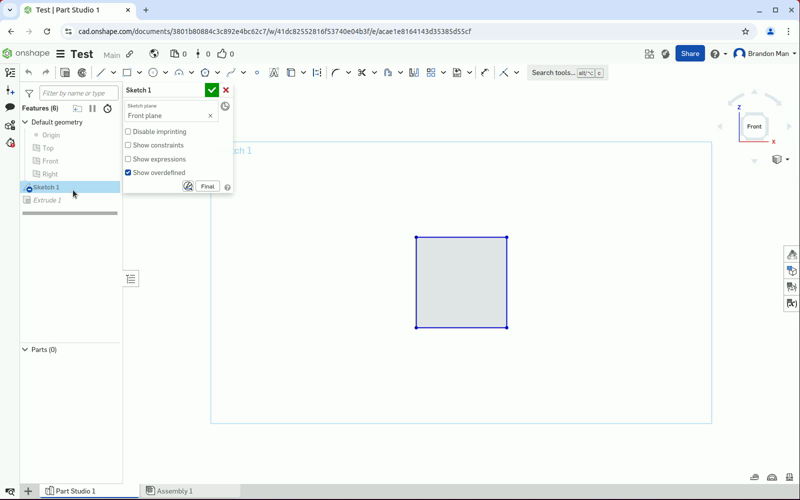
mouse_move(229, 92)
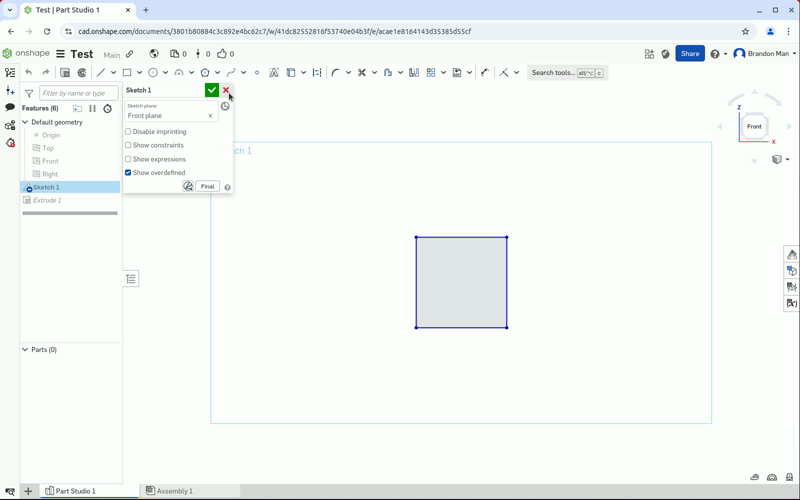
click(229, 92)
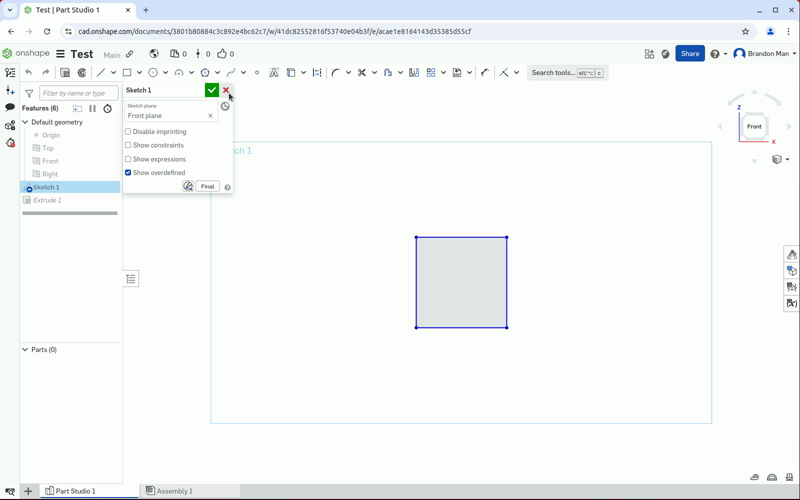
key(shift+s)
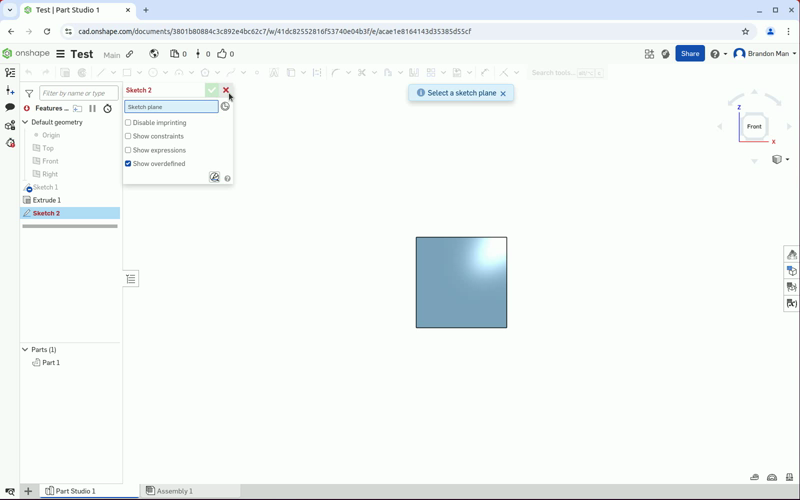
mouse_move(73, 163)
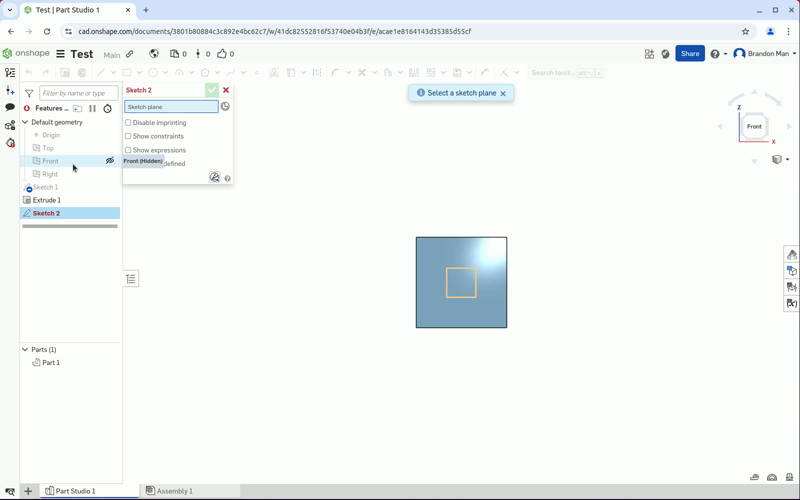
click(73, 163)
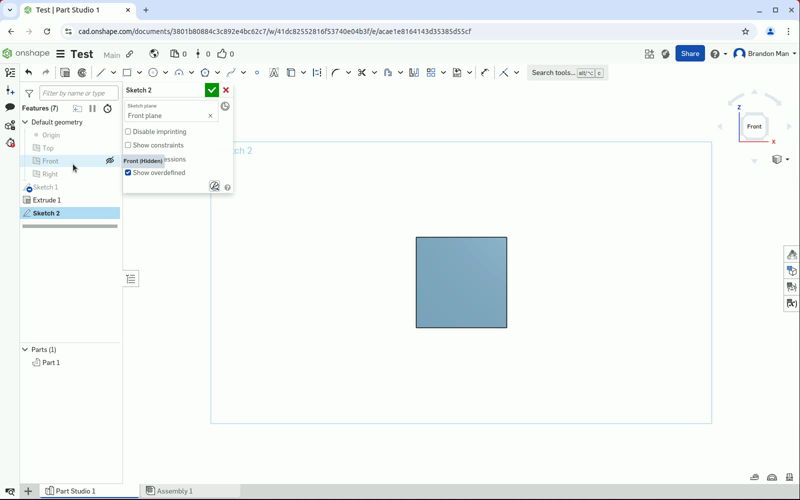
mouse_move(73, 352)
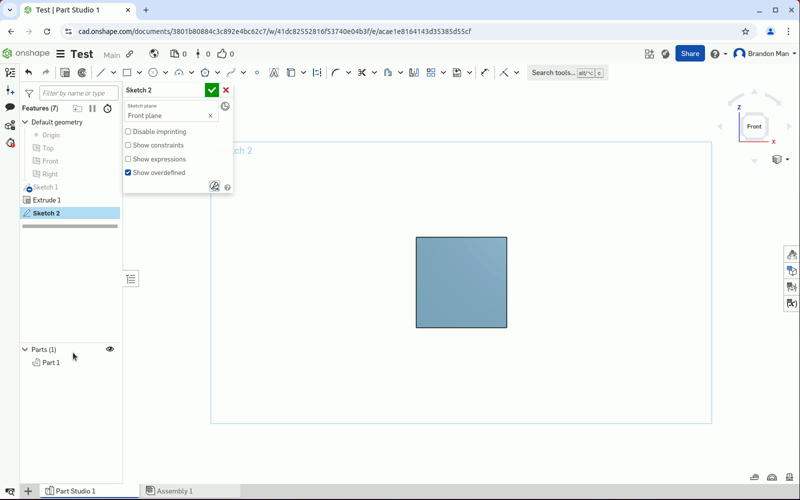
key(y)
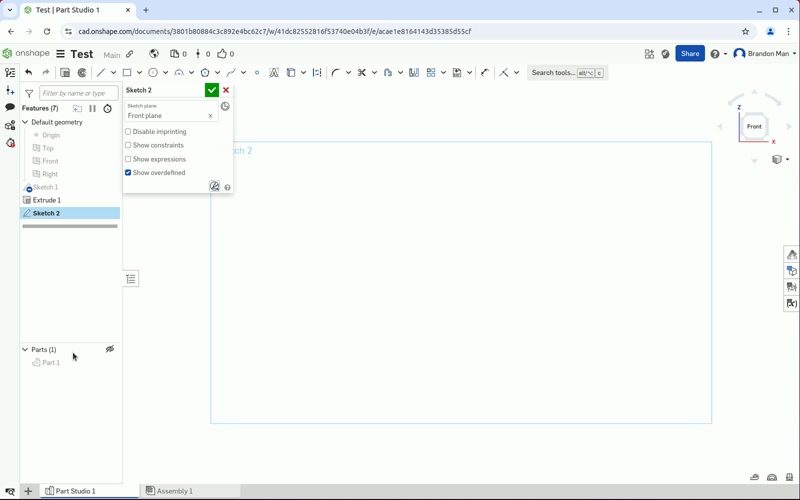
key(l)
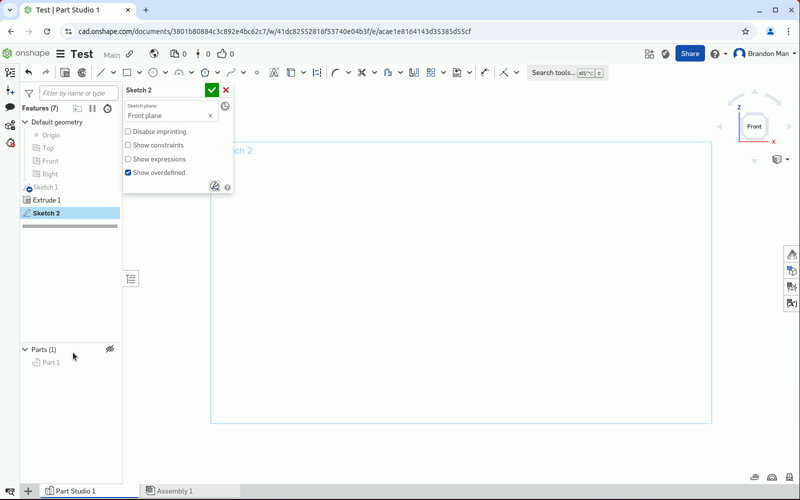
key_down(shift)
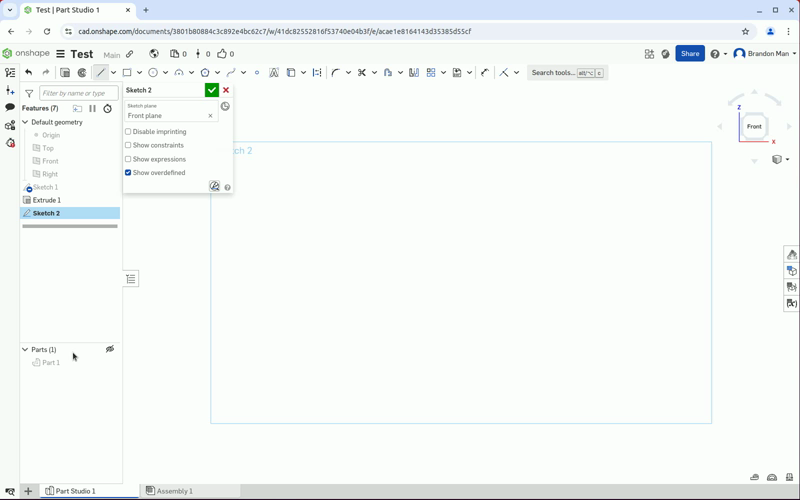
mouse_move(416, 327)
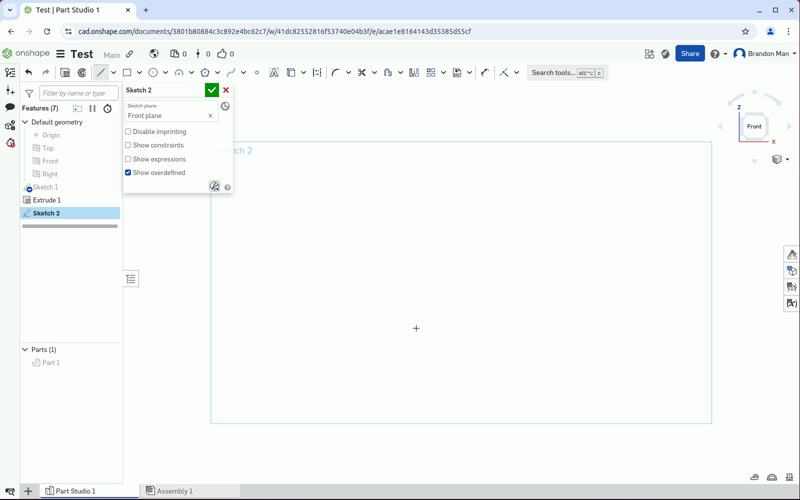
click(416, 327)
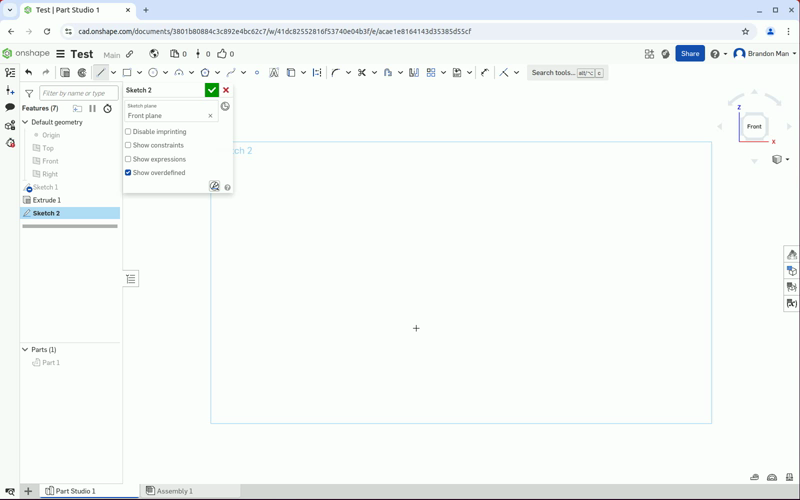
key_up(shift)
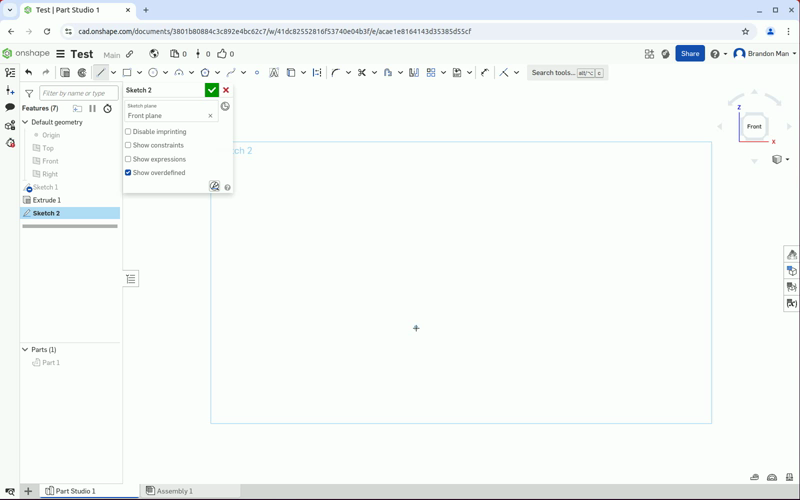
key_down(shift)
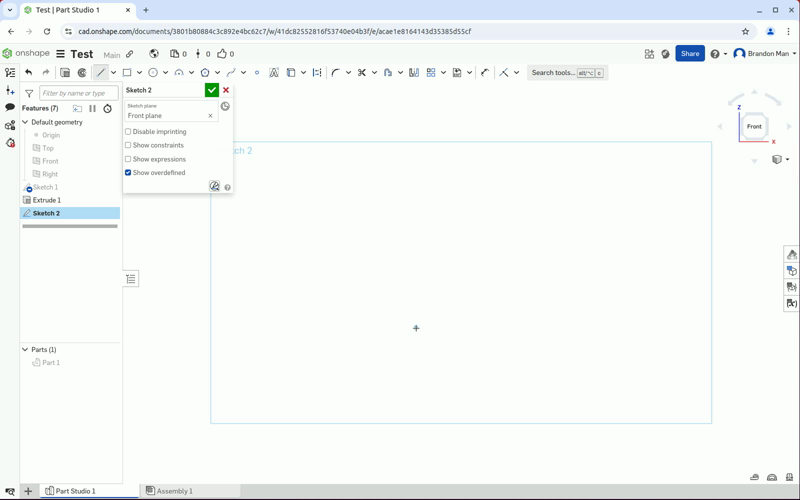
mouse_move(506, 327)
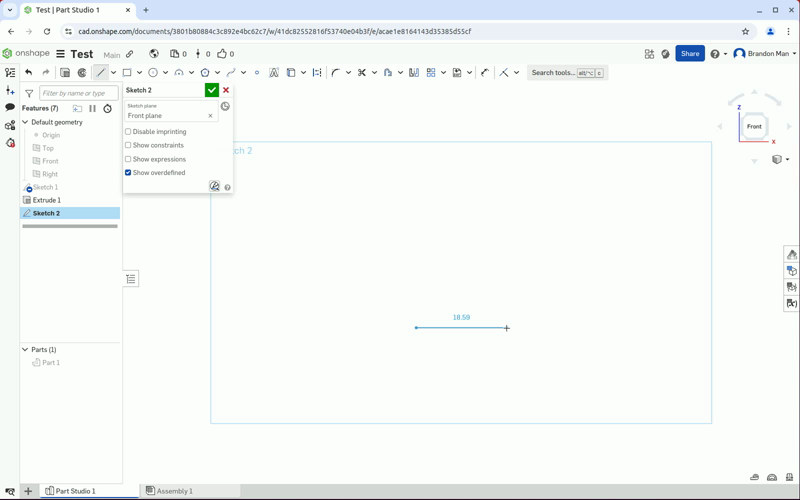
click(506, 327)
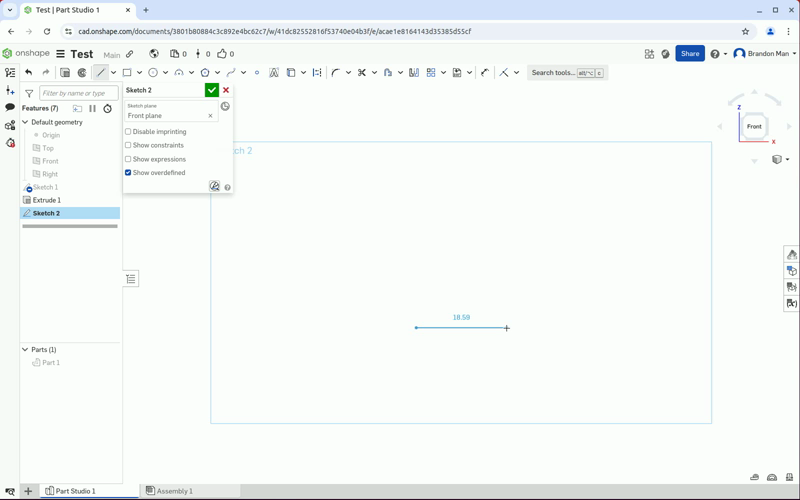
key_up(shift)
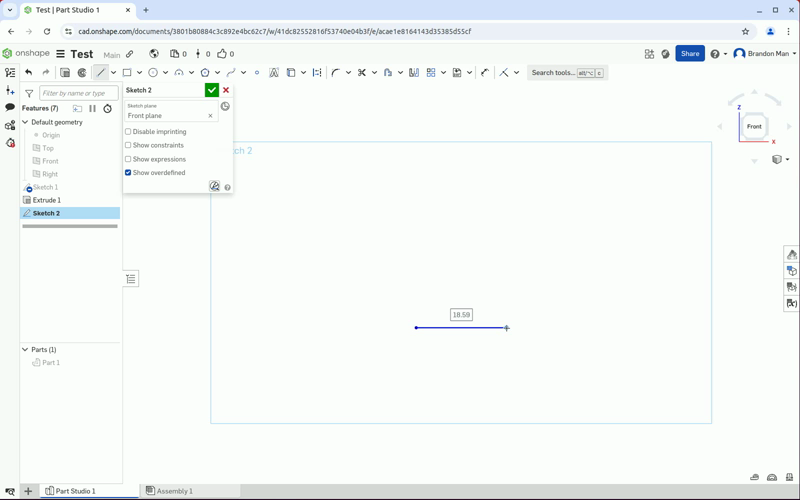
key_down(shift)
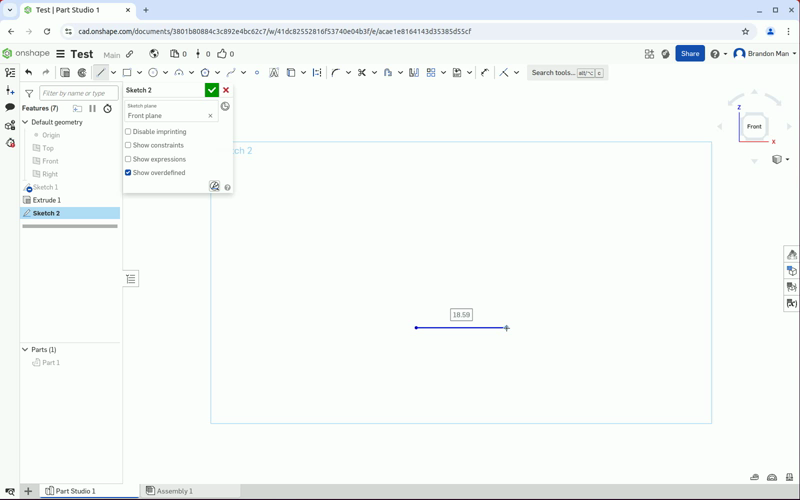
mouse_move(506, 237)
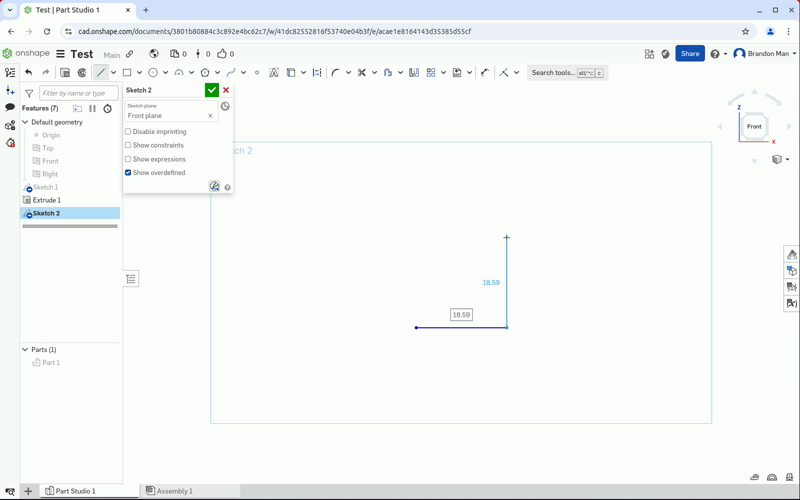
click(506, 237)
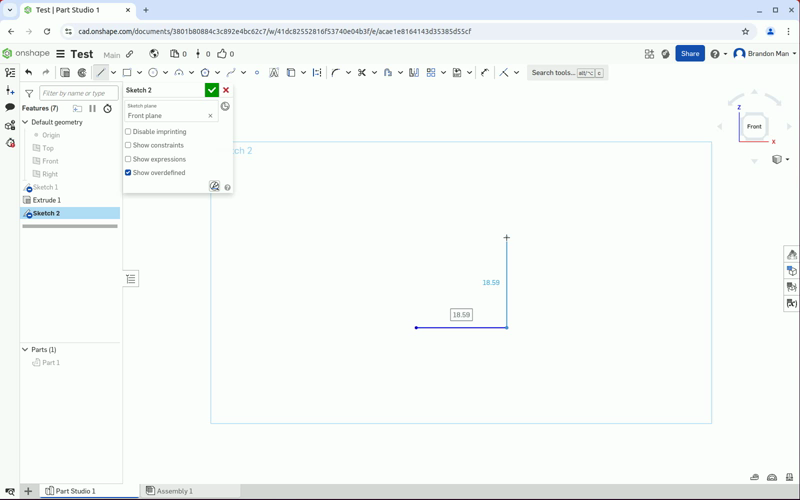
key_up(shift)
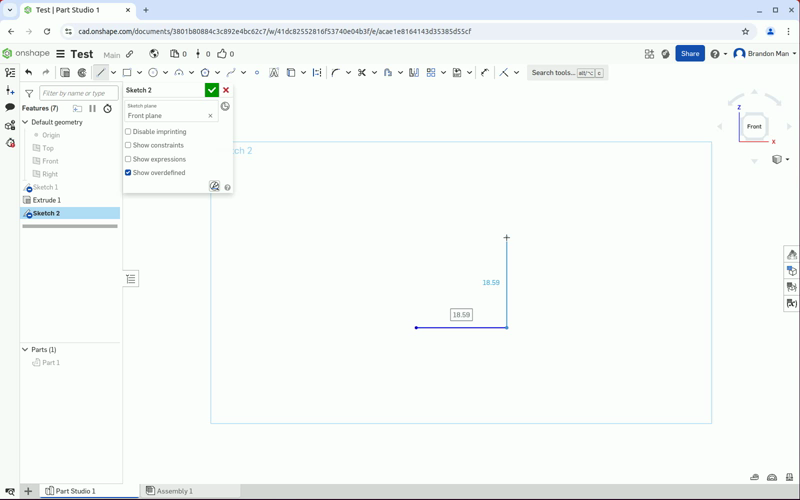
key_down(shift)
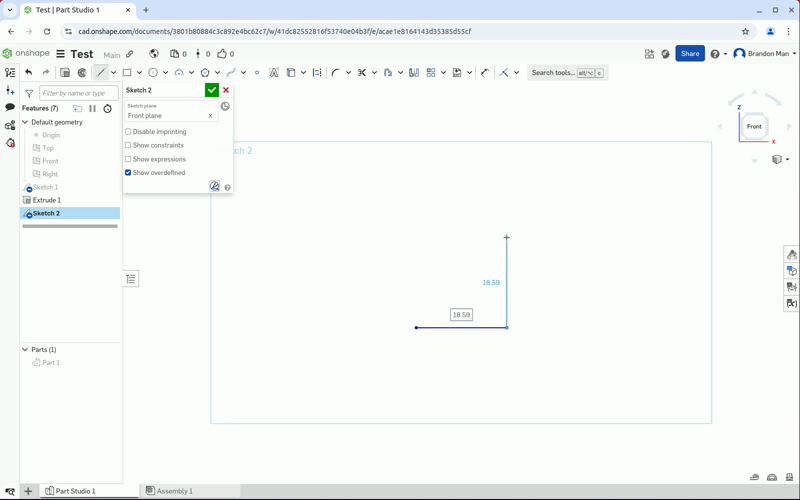
mouse_move(416, 237)
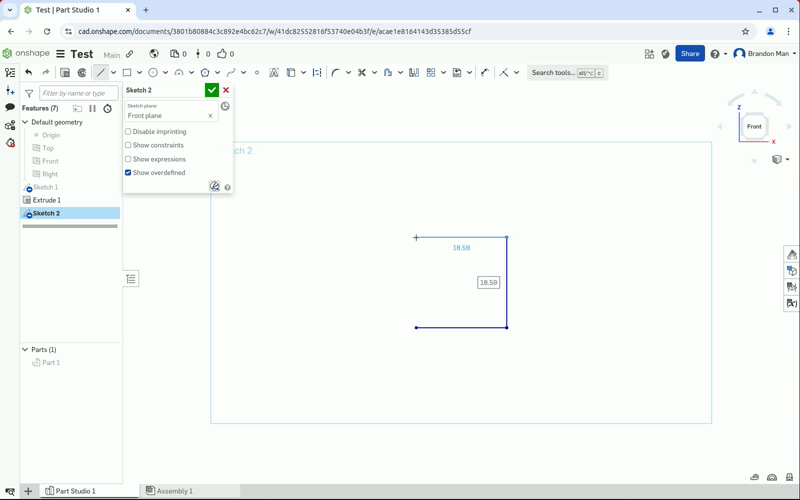
click(416, 237)
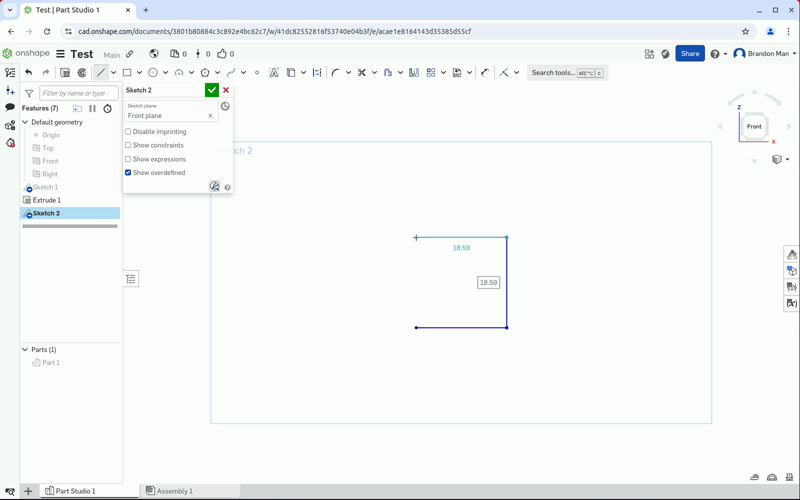
key_up(shift)
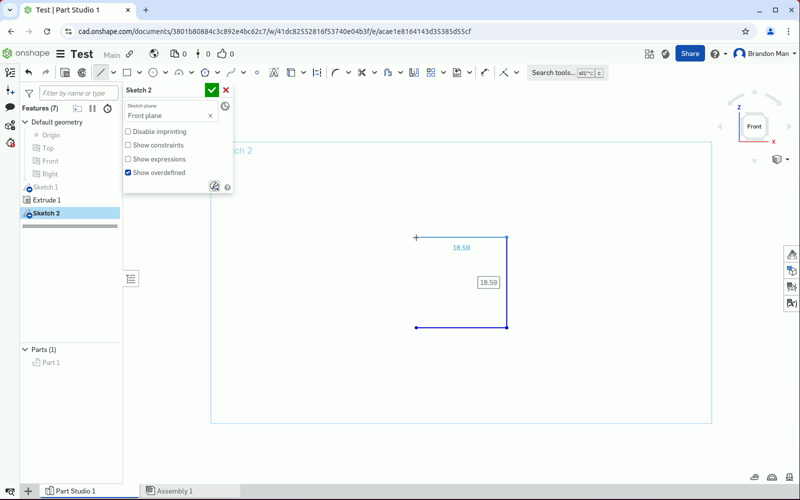
key_down(shift)
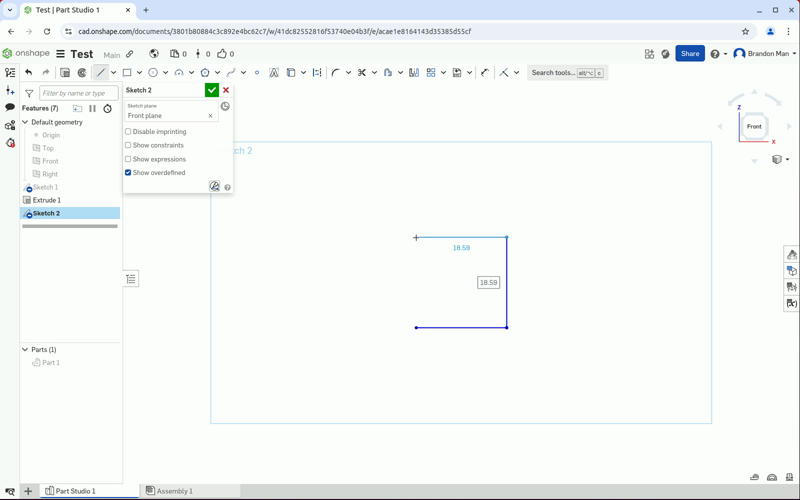
mouse_move(416, 327)
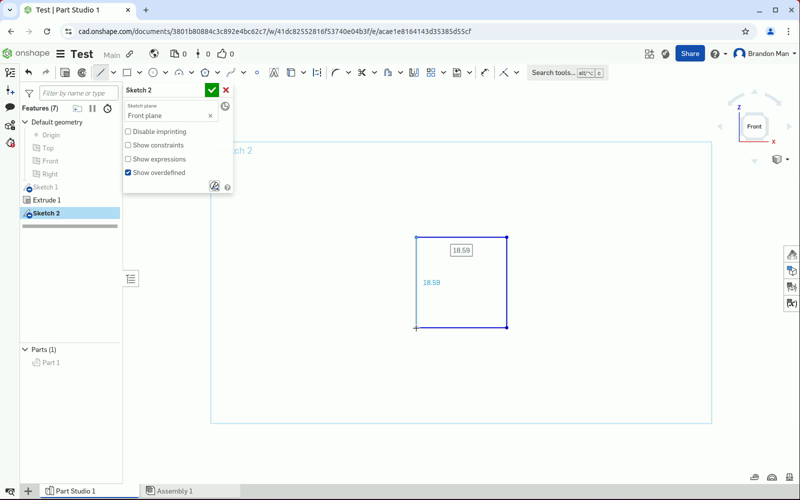
key_up(shift)
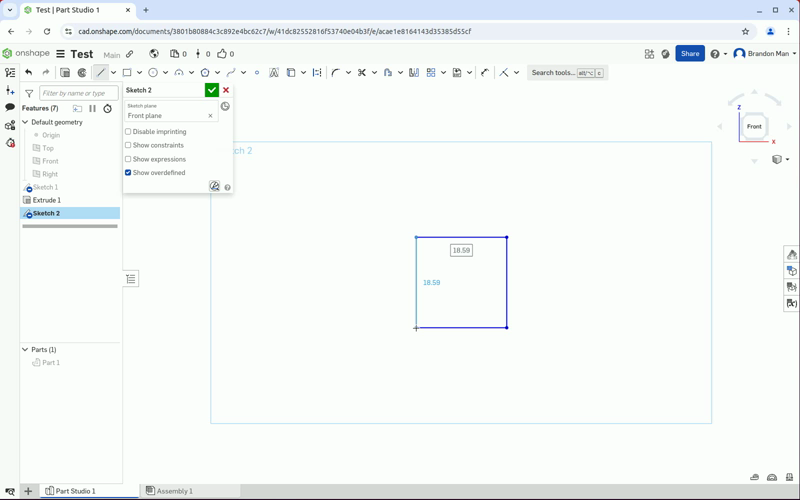
click(416, 327)
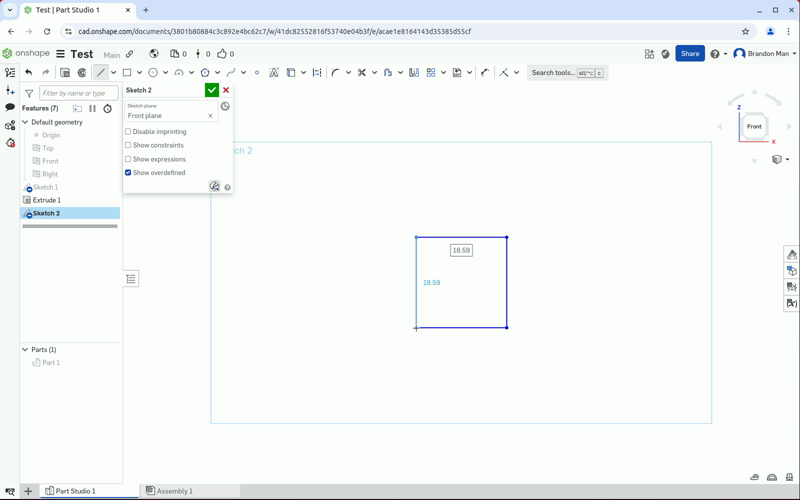
key(esc)
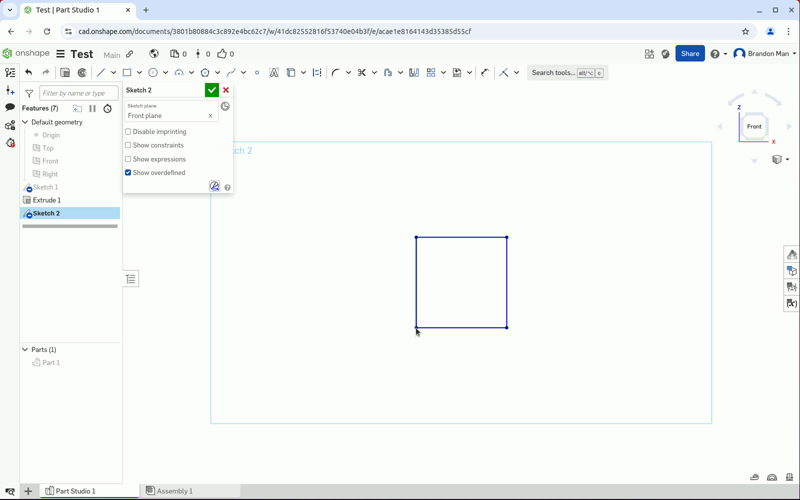
mouse_move(428, 307)
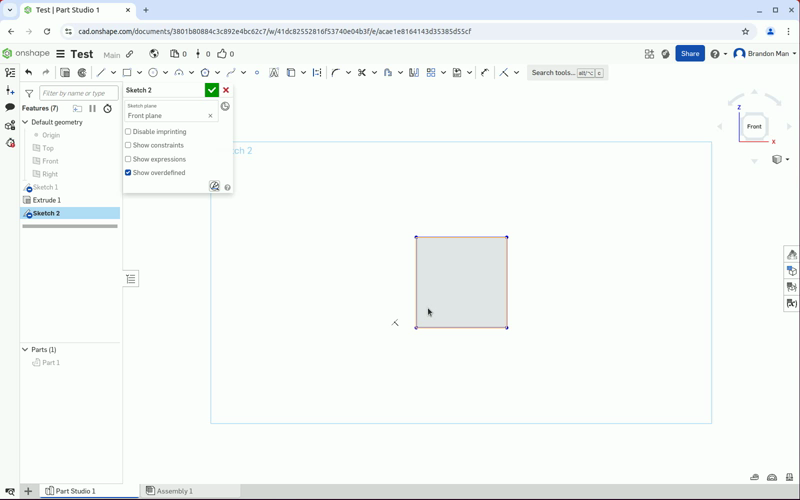
click(428, 307)
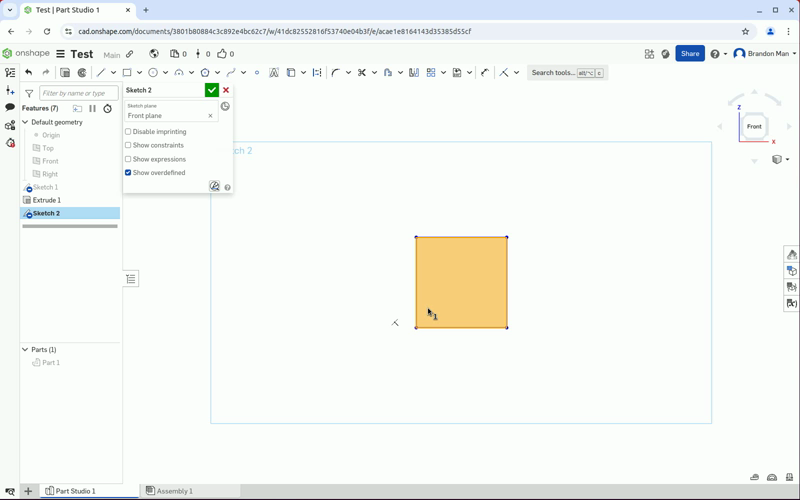
mouse_move(73, 352)
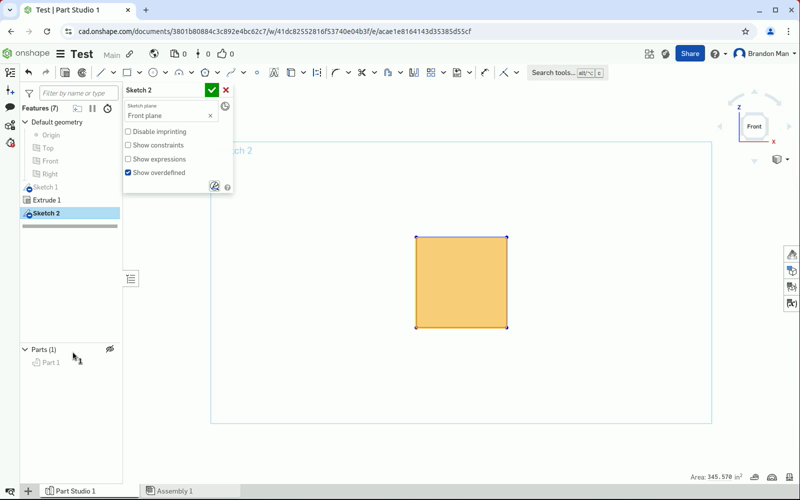
key(shift+y)
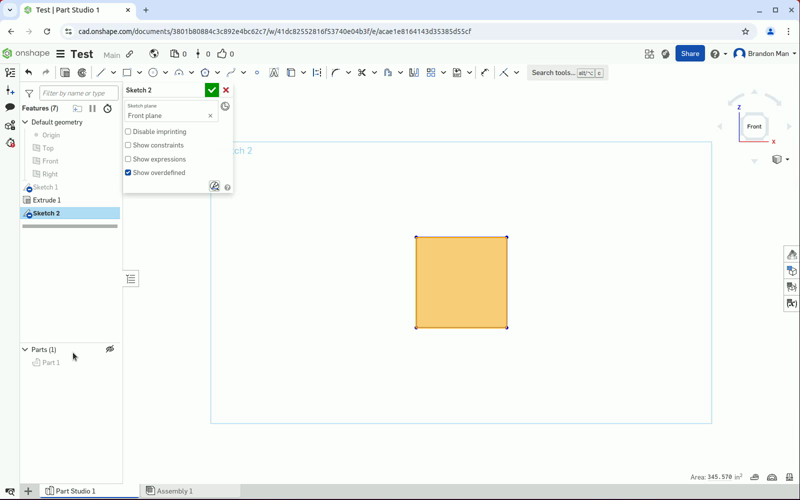
key(shift+e)
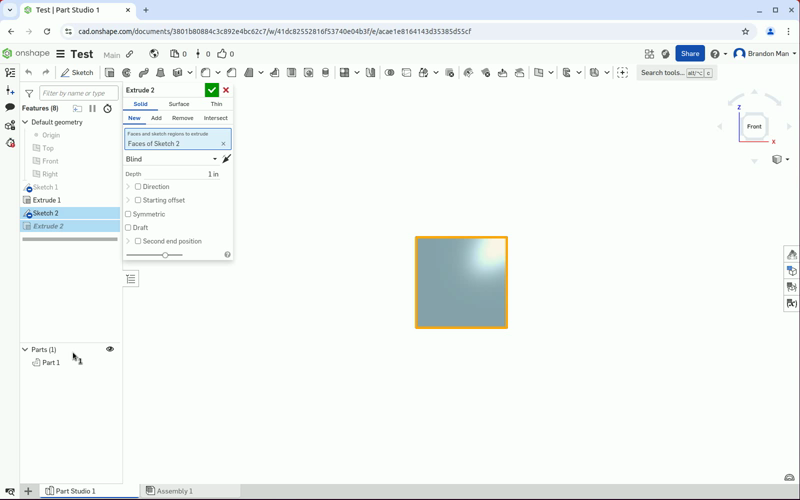
mouse_move(143, 106)
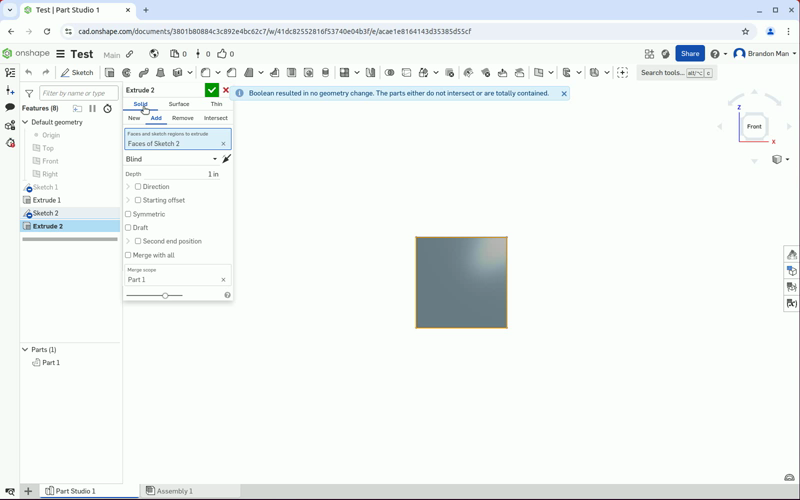
click(143, 106)
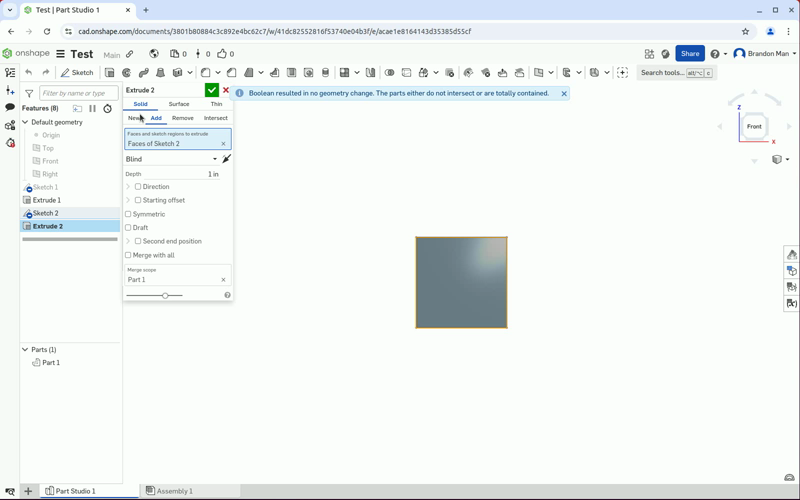
mouse_move(137, 120)
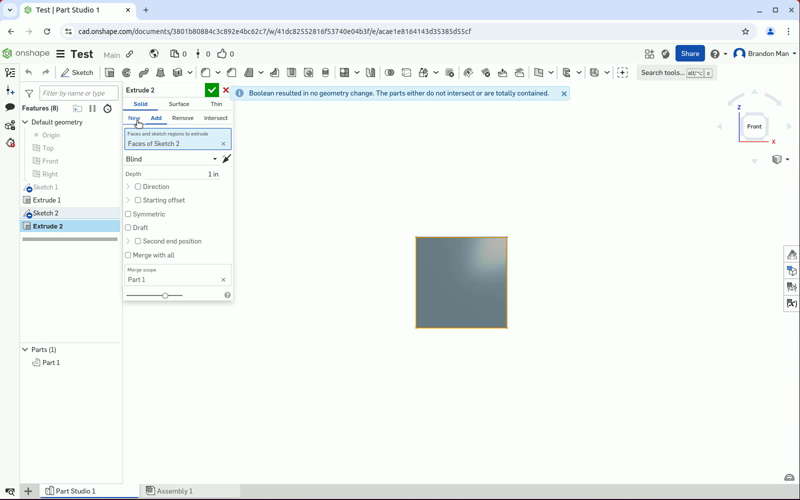
click(137, 120)
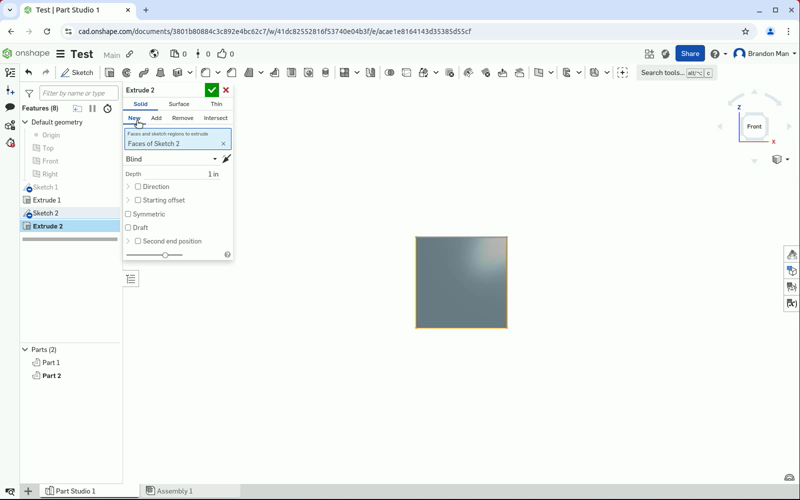
key(tab, 4)
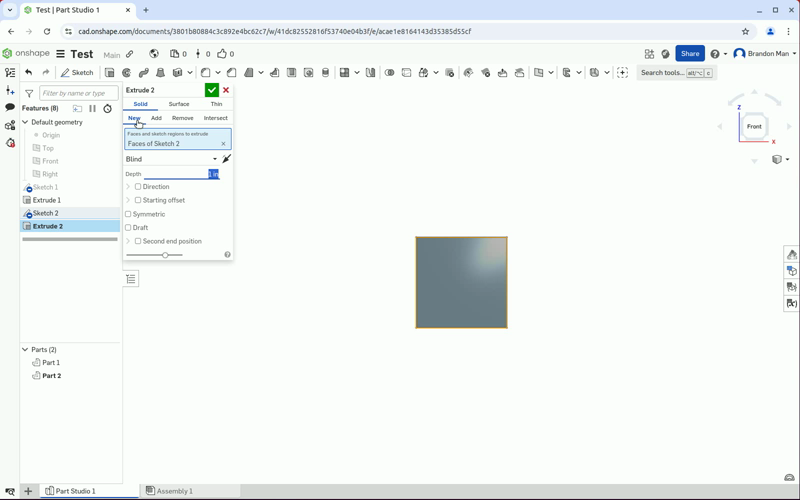
text(23.108)
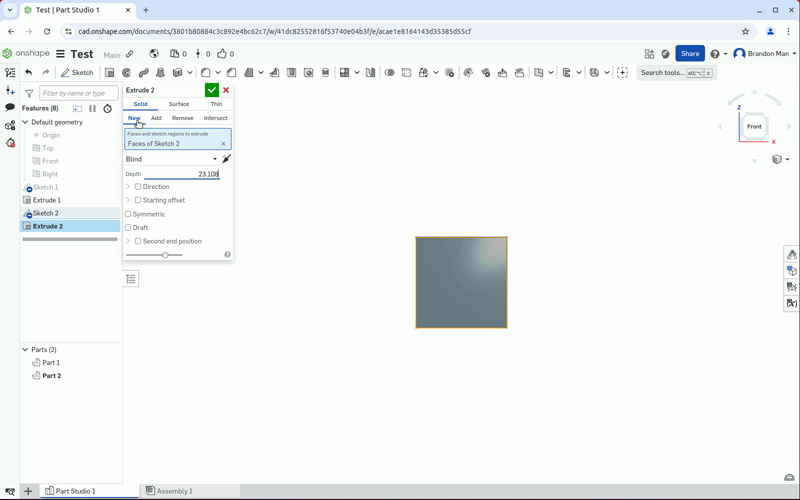
key(enter)
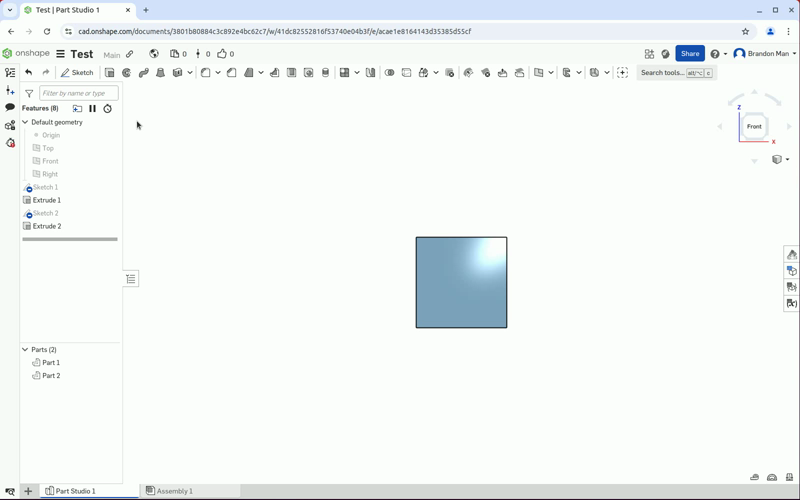
key(shift+h)
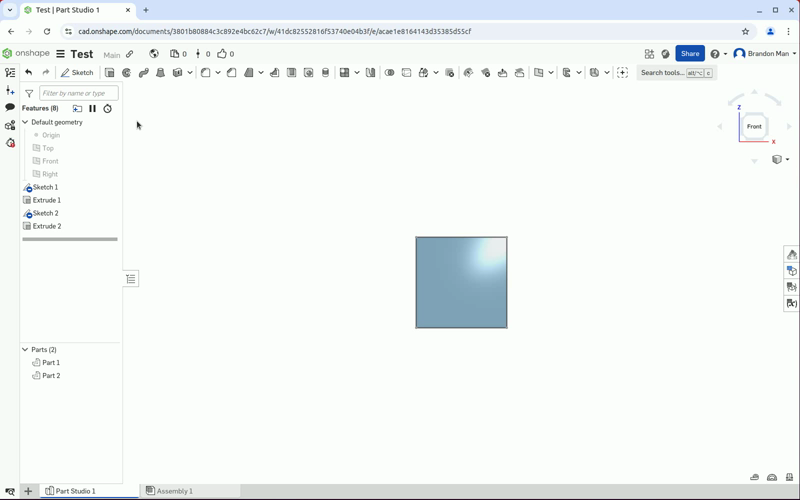
key(shift+h)
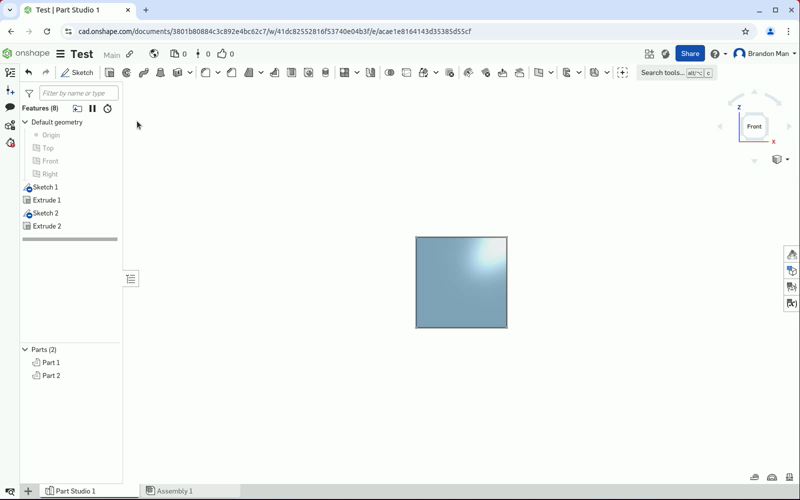
key(shift+7)
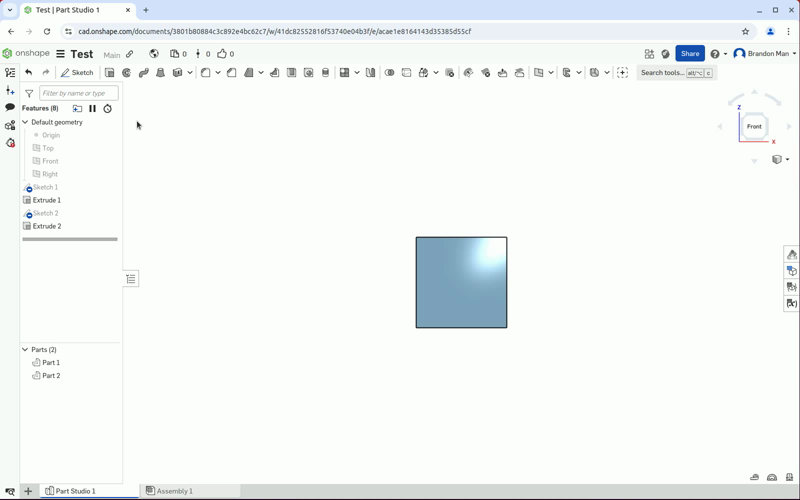
key(left, 2)
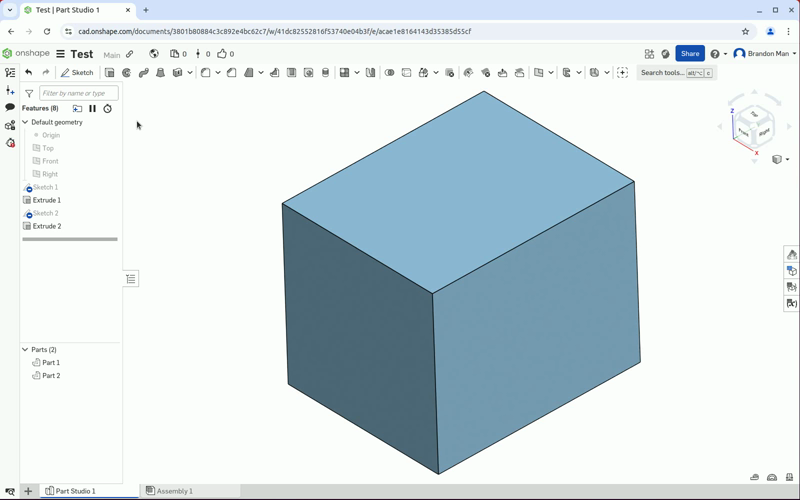
key(down, 2)
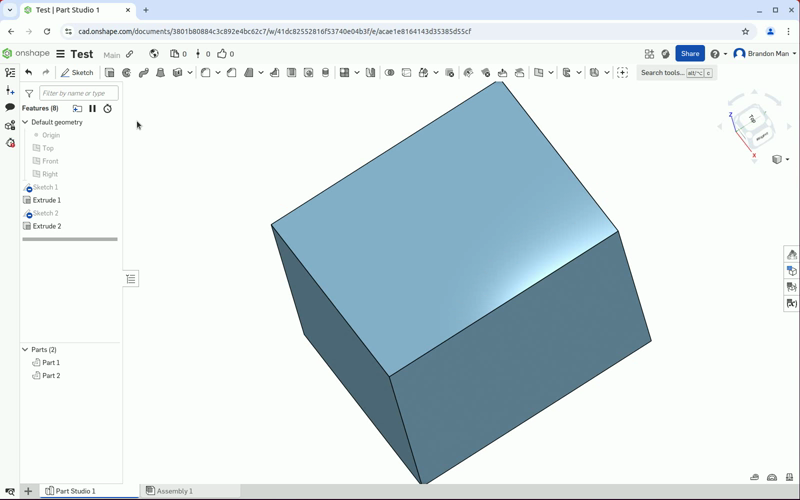
key(up, 2)
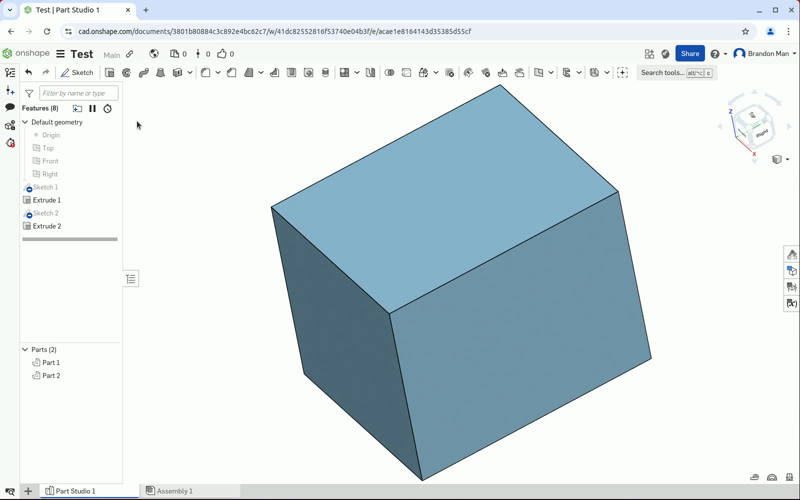
key(right, 2)
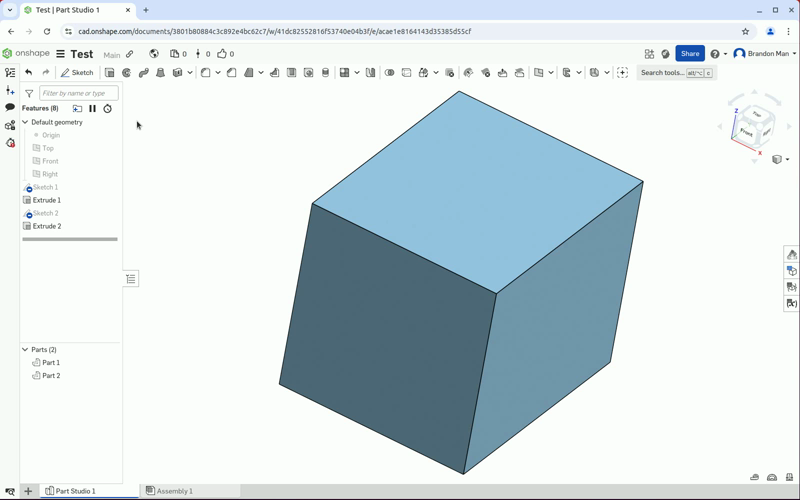
mouse_move(73, 189)
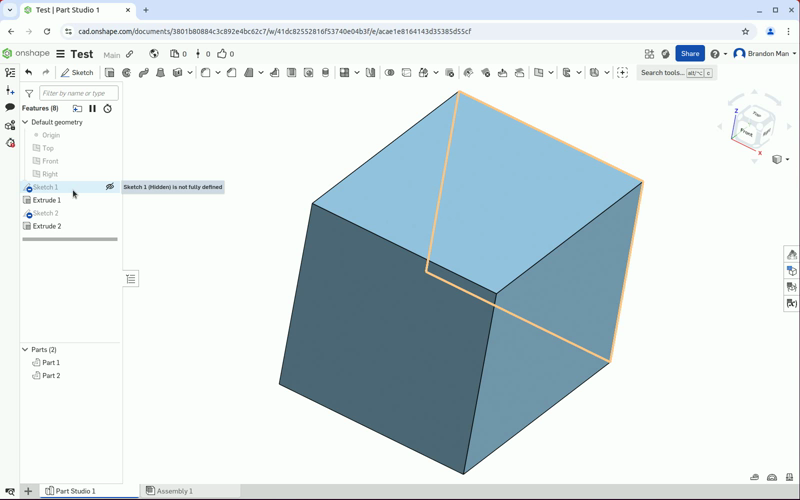
click(73, 189)